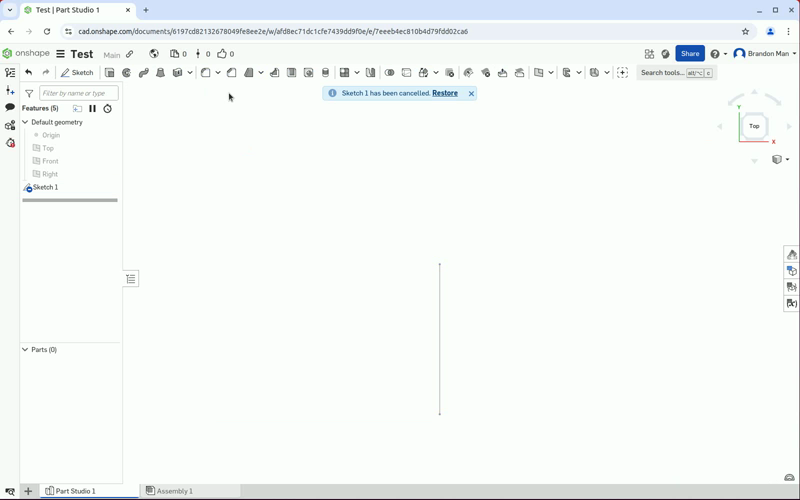
key(shift+h)
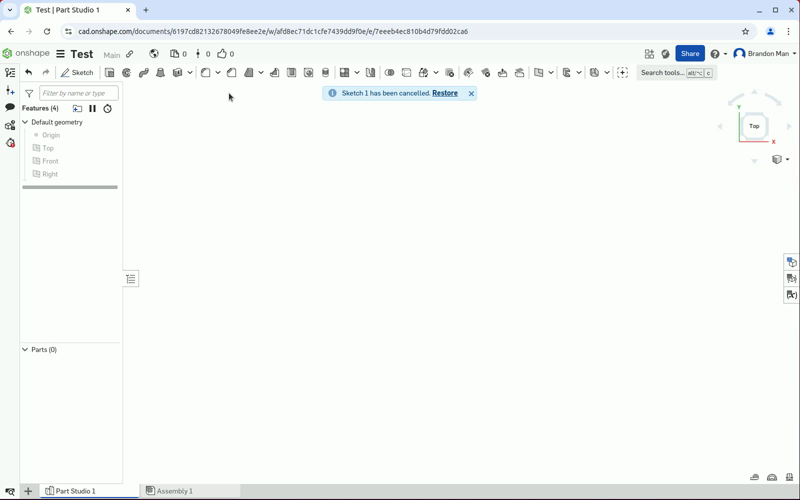
mouse_move(73, 352)
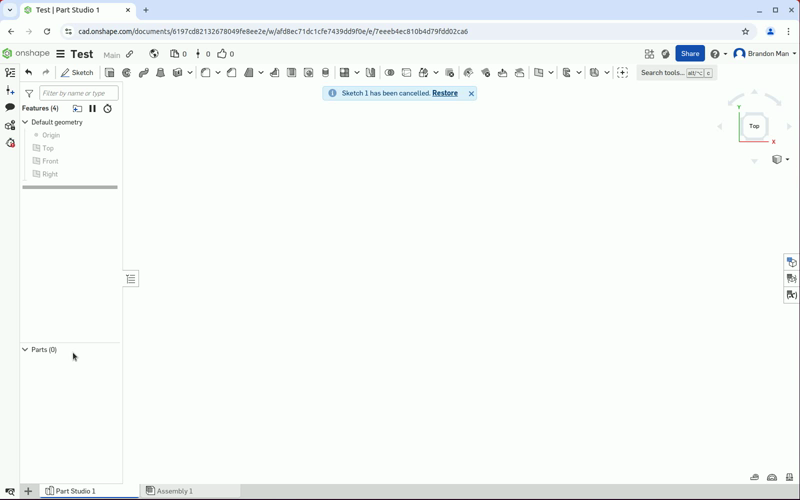
key(y)
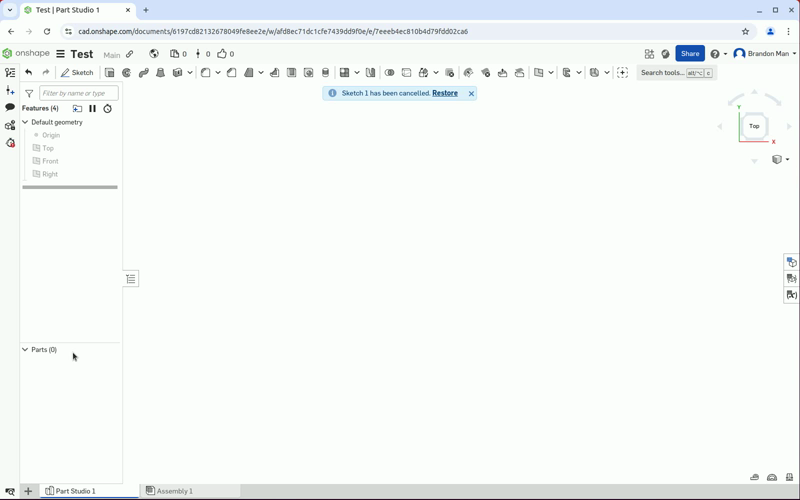
key(shift+p)
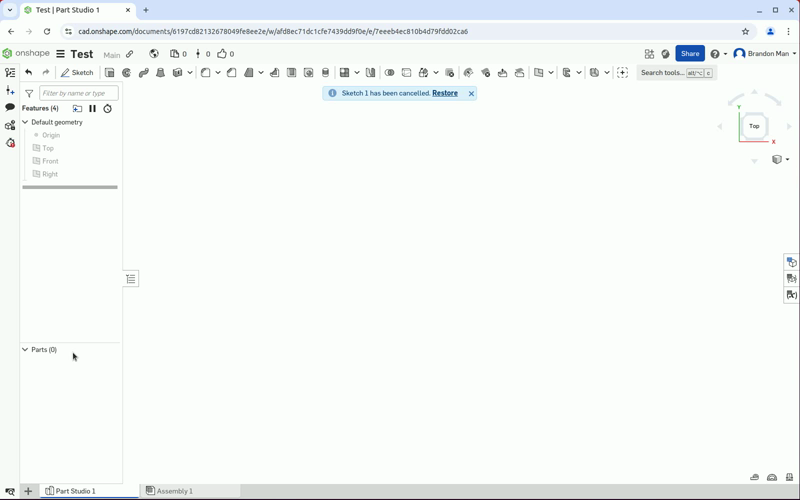
key(space)
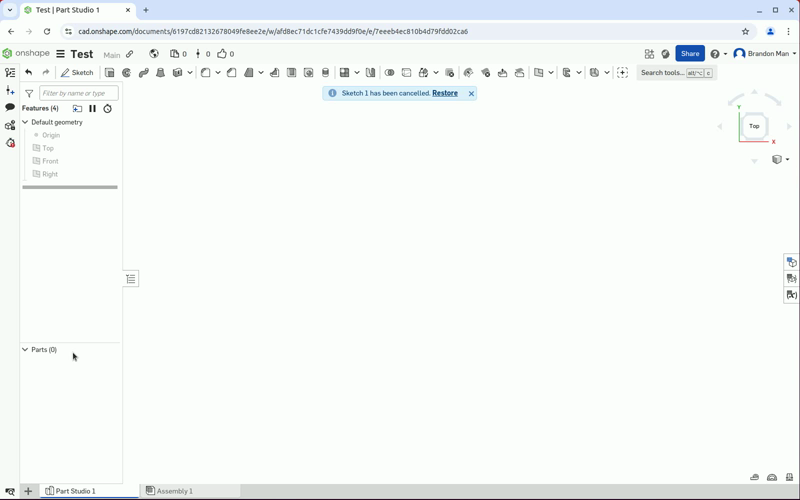
key_down(shift)
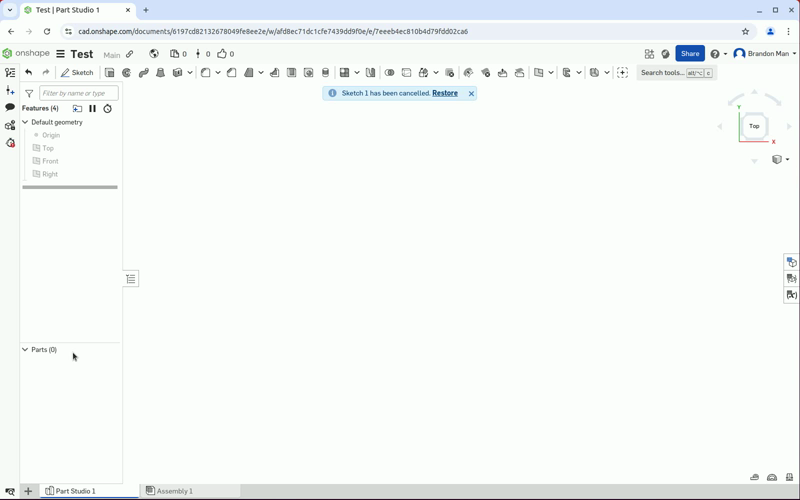
key(up)
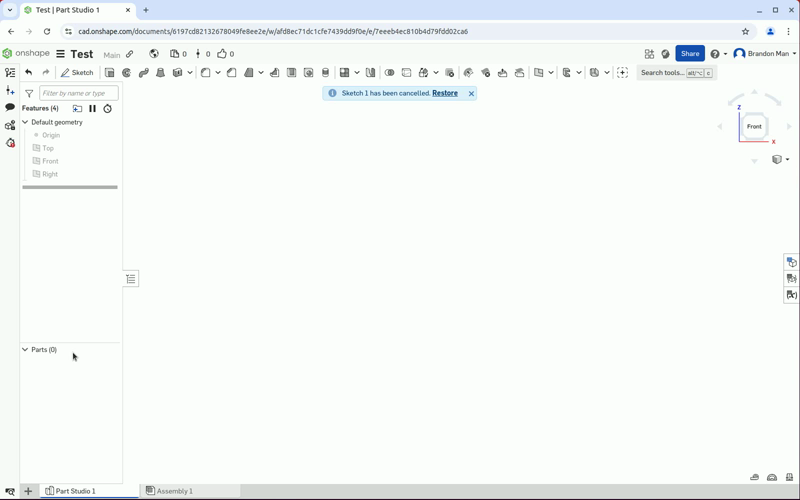
key_up(shift)
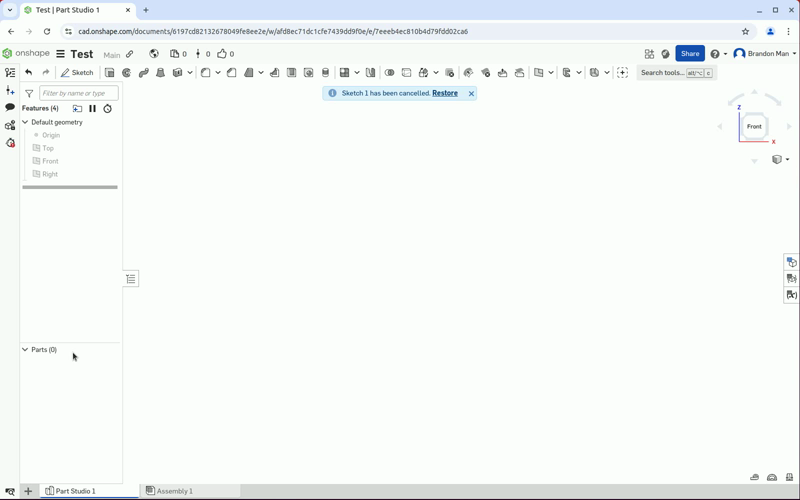
mouse_move(73, 352)
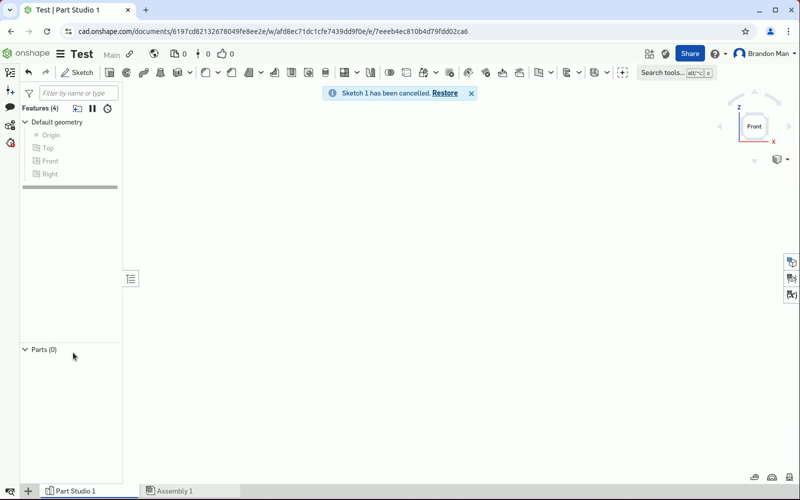
key(shift+y)
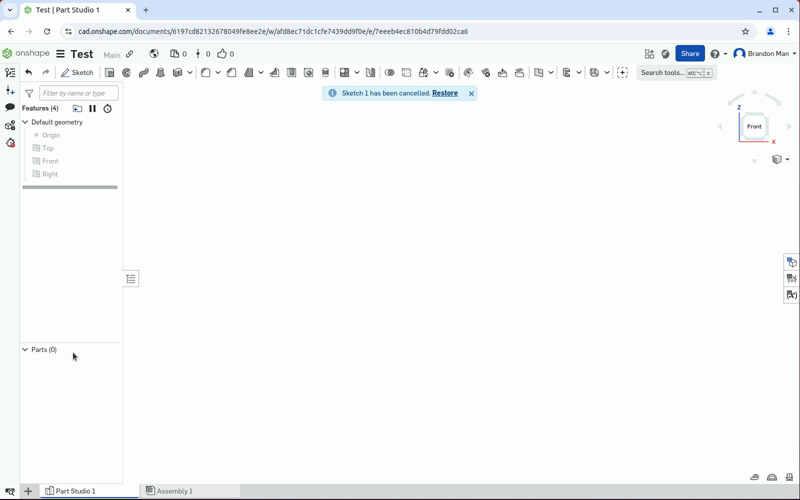
key(shift+s)
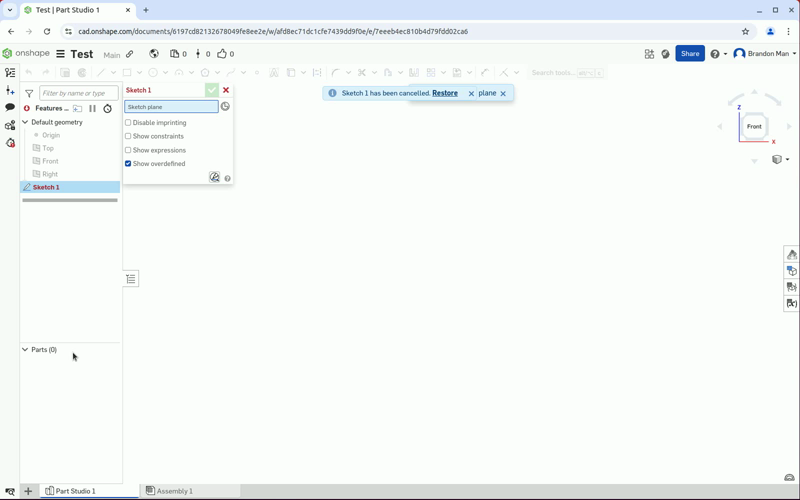
mouse_move(73, 163)
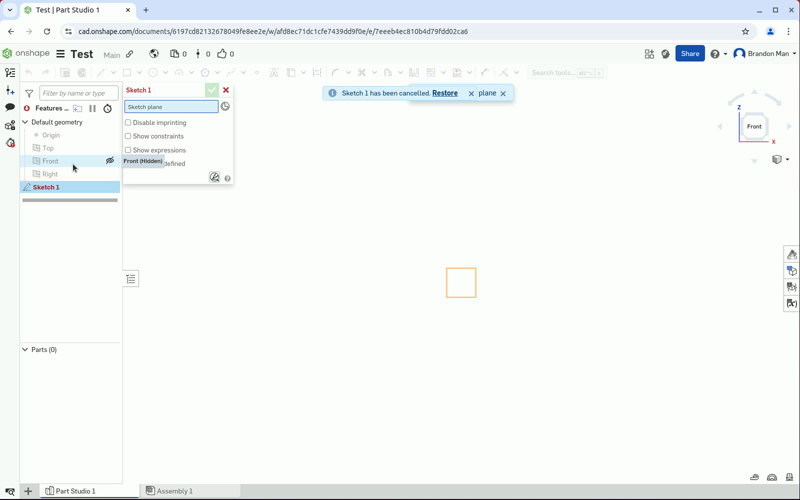
click(73, 163)
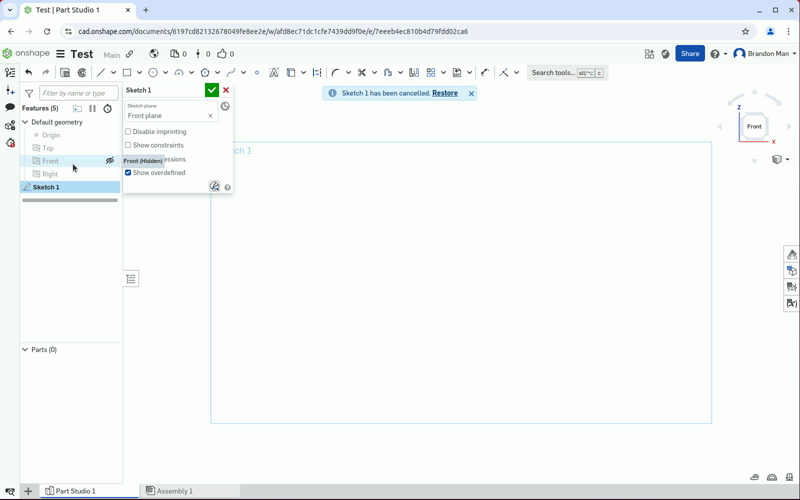
mouse_move(73, 352)
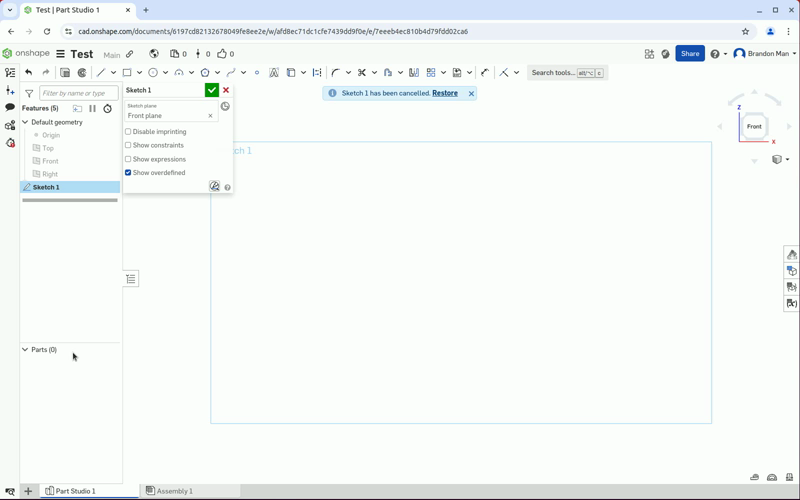
key(y)
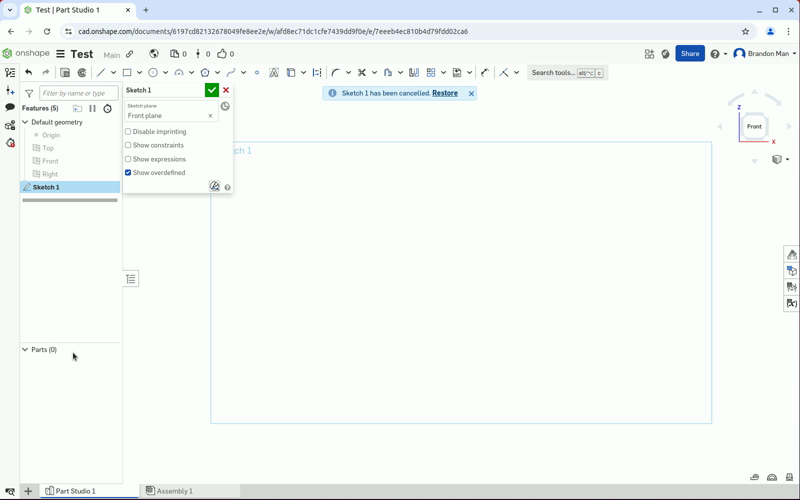
key(l)
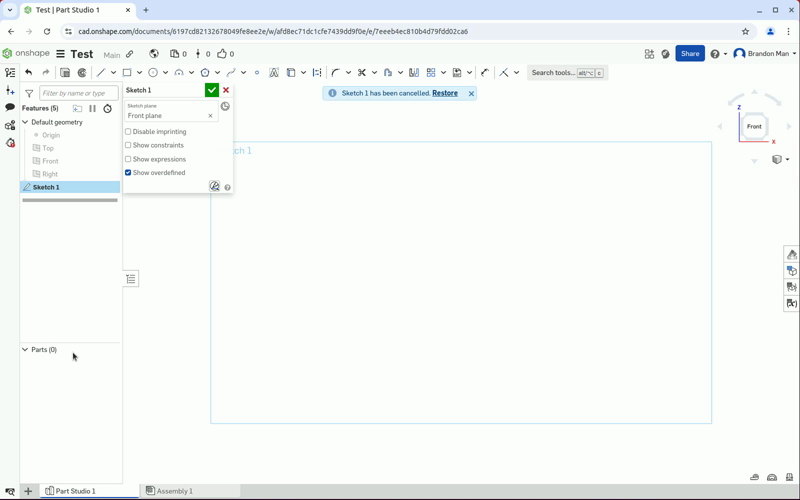
key_down(shift)
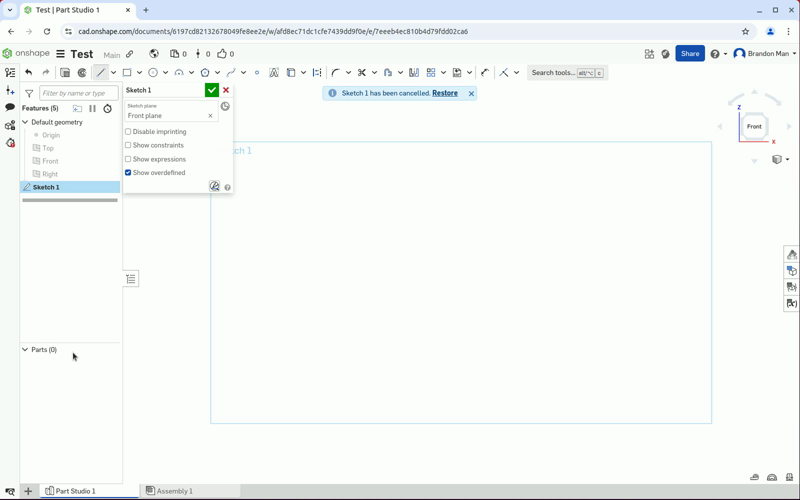
mouse_move(468, 312)
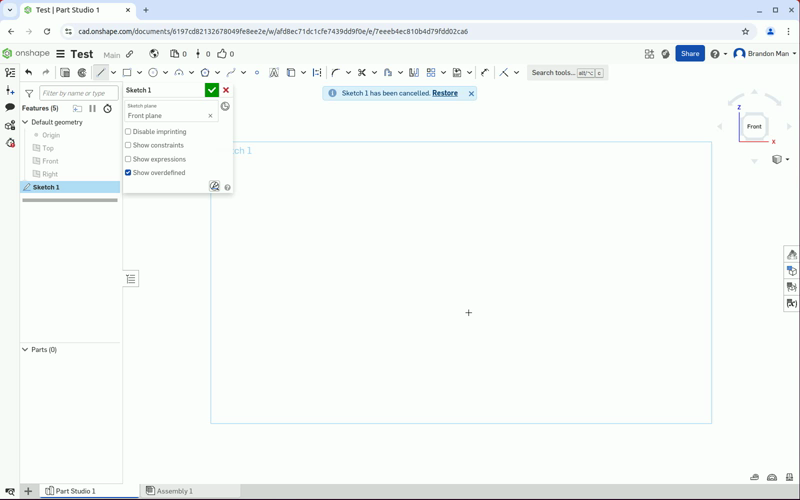
click(468, 312)
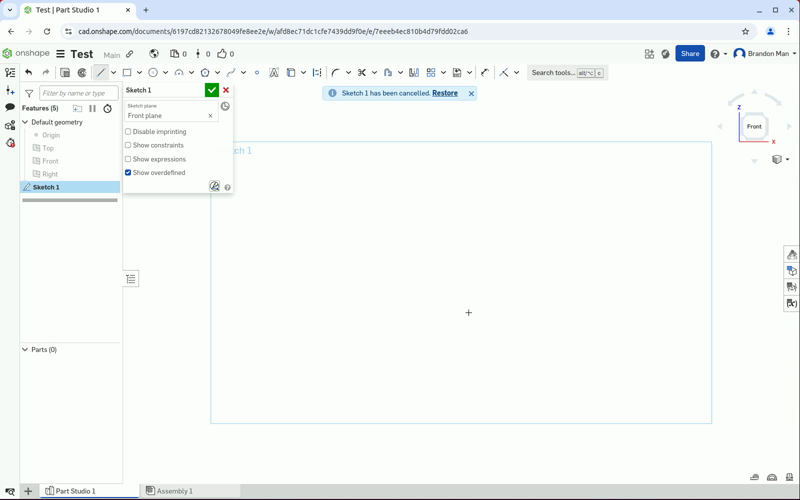
key_up(shift)
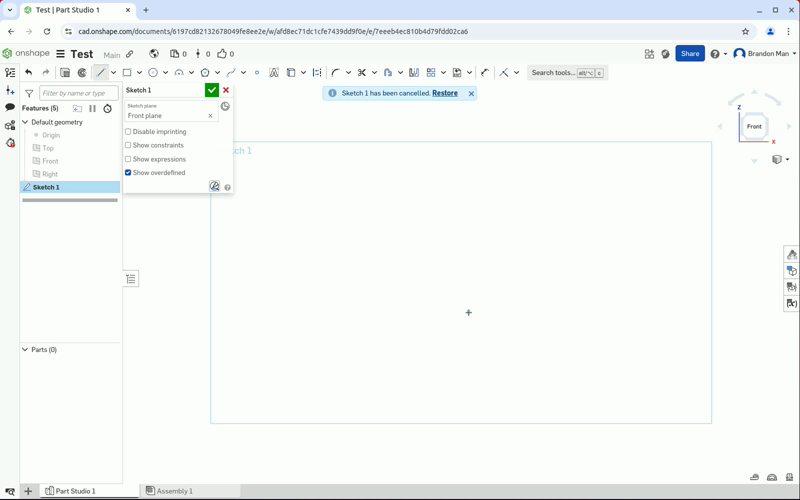
key_down(shift)
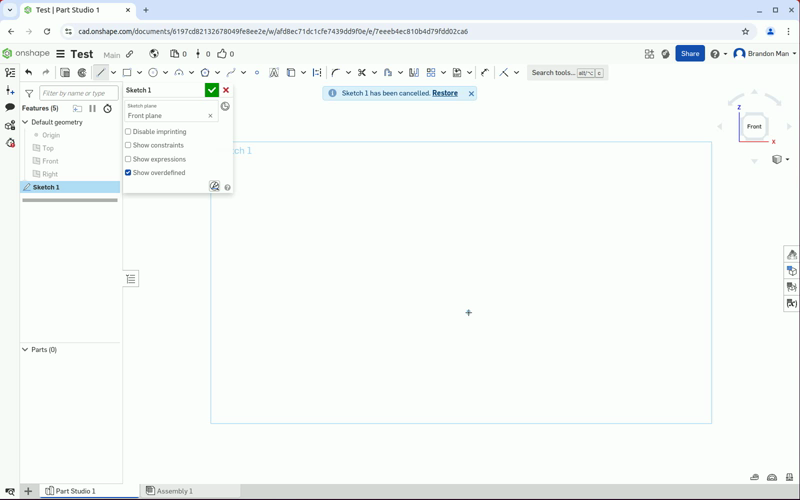
mouse_move(573, 312)
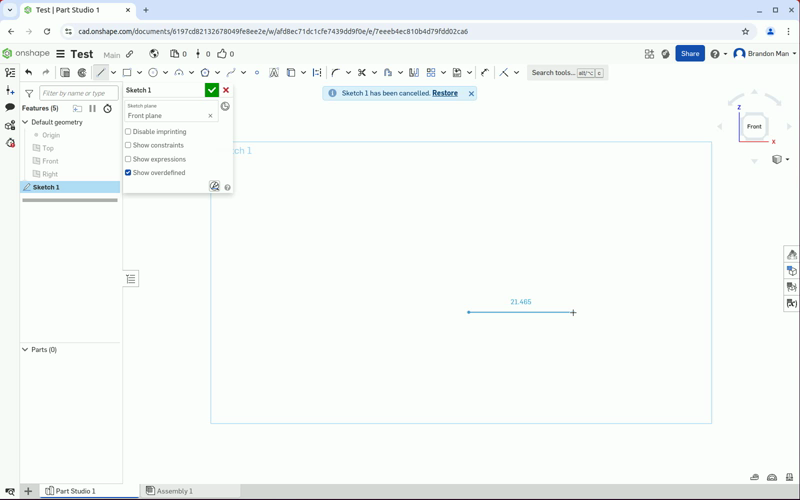
click(573, 312)
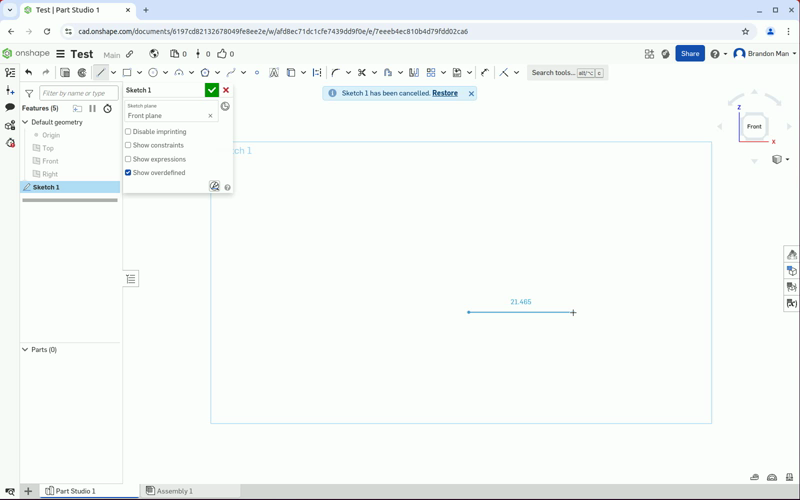
key_up(shift)
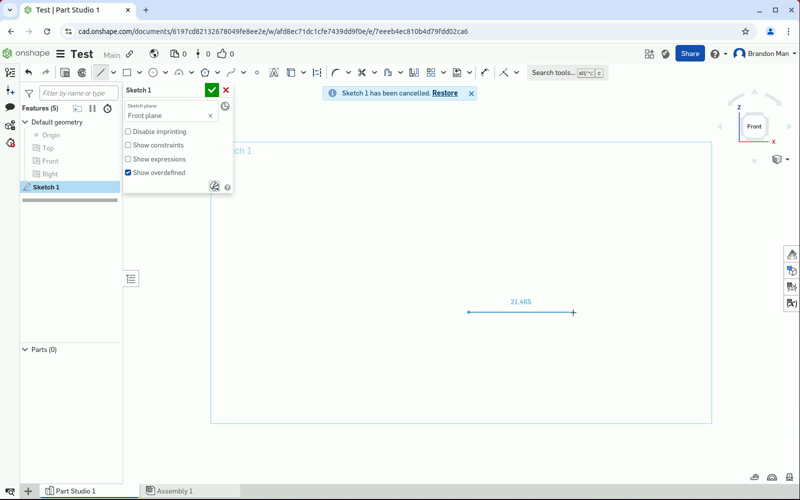
key_down(shift)
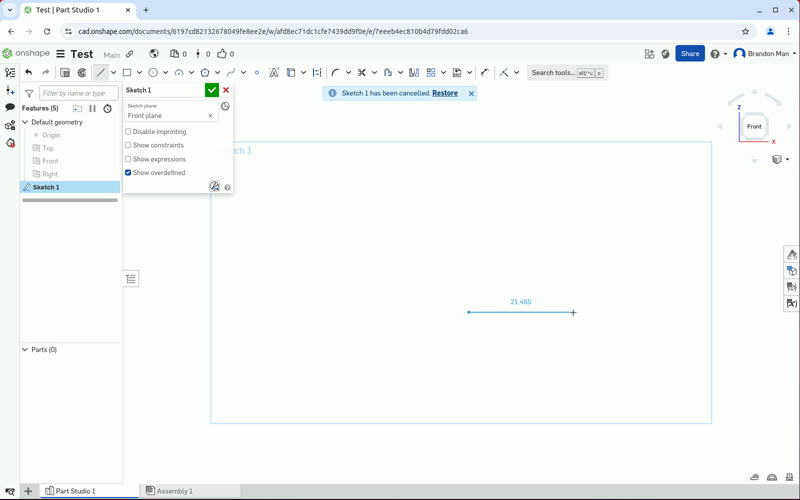
mouse_move(589, 312)
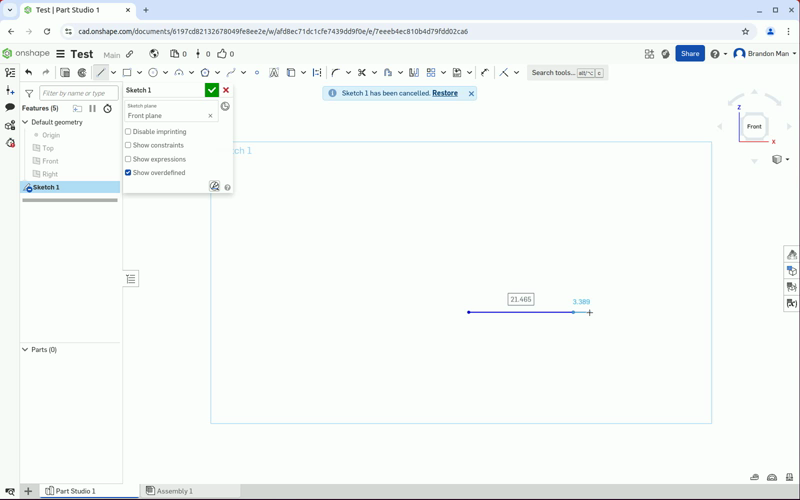
mouse_move(573, 259)
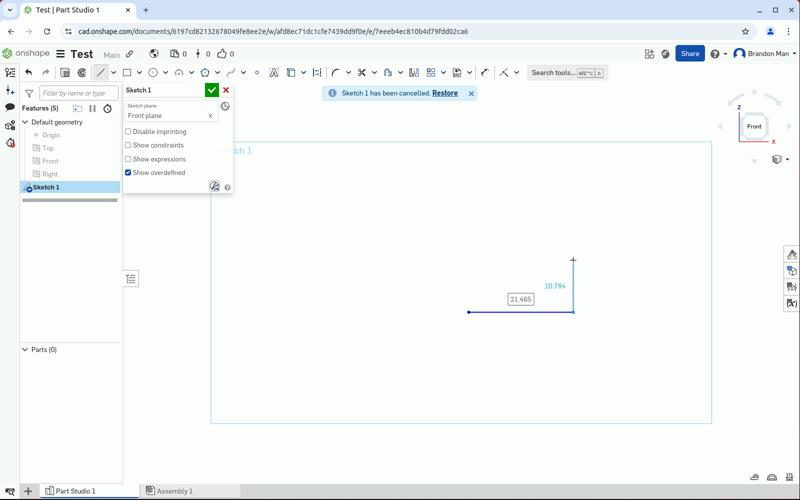
click(573, 259)
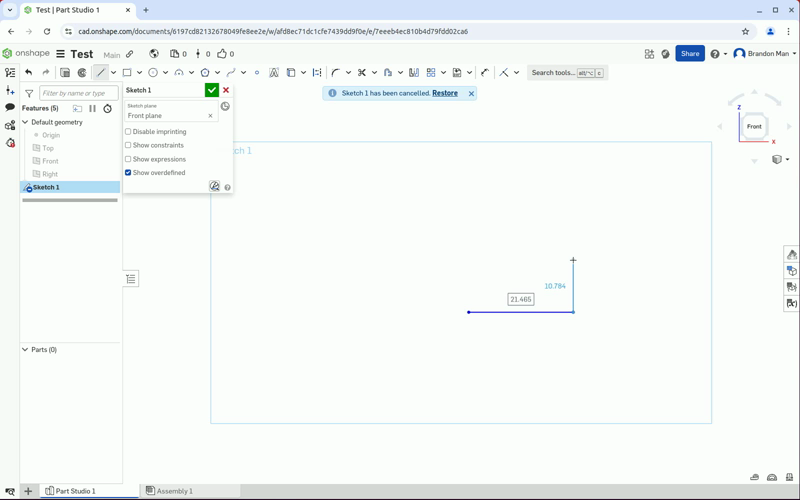
key_up(shift)
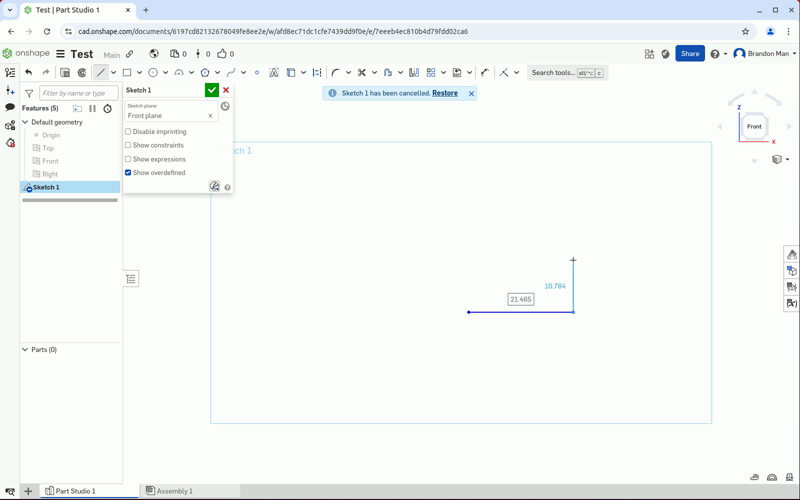
key_down(shift)
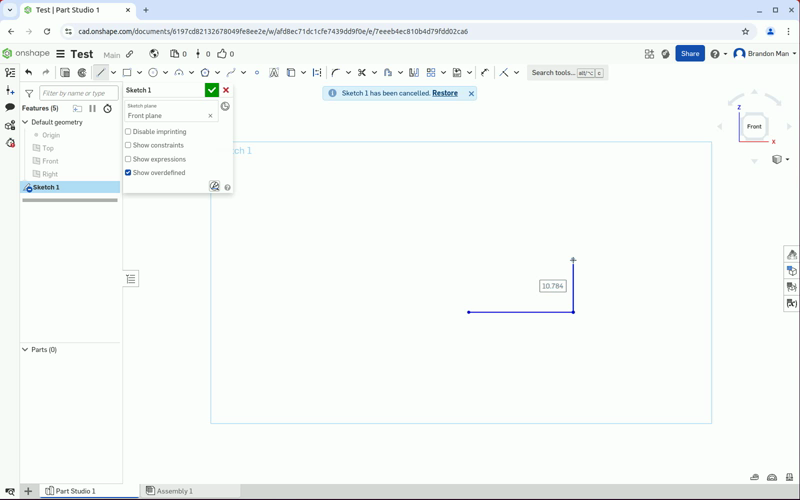
mouse_move(589, 259)
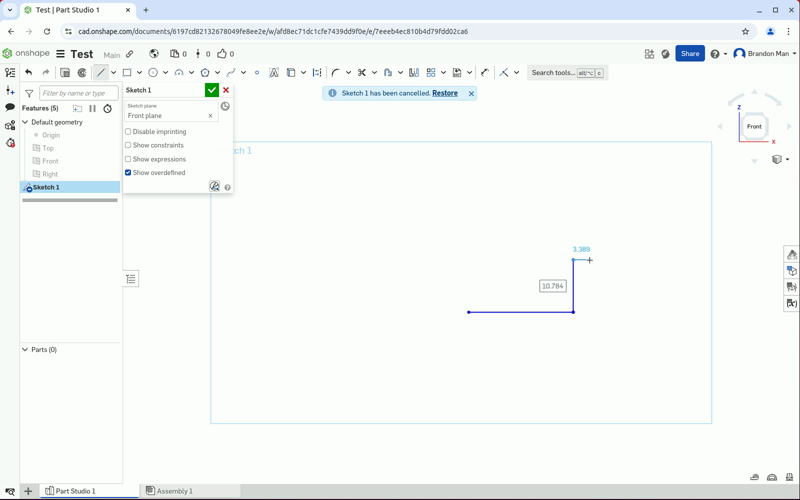
mouse_move(521, 259)
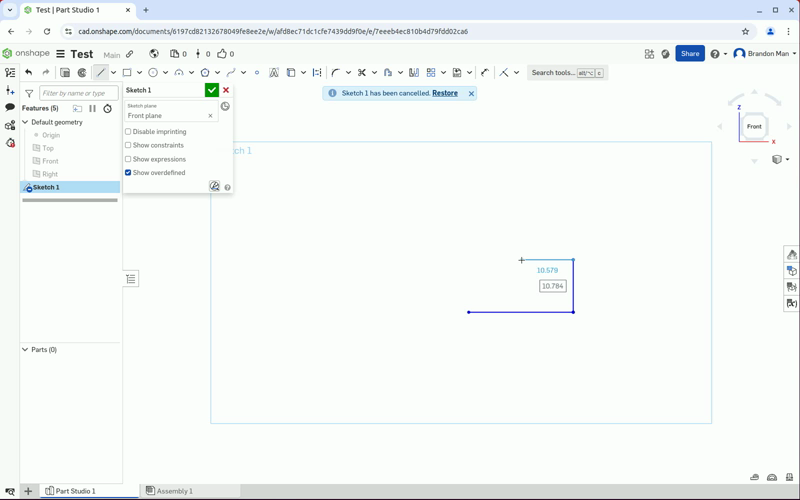
click(521, 259)
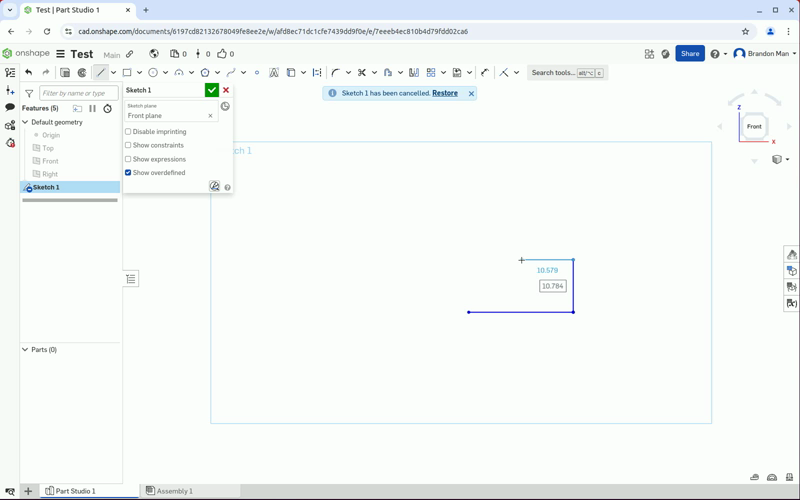
key_up(shift)
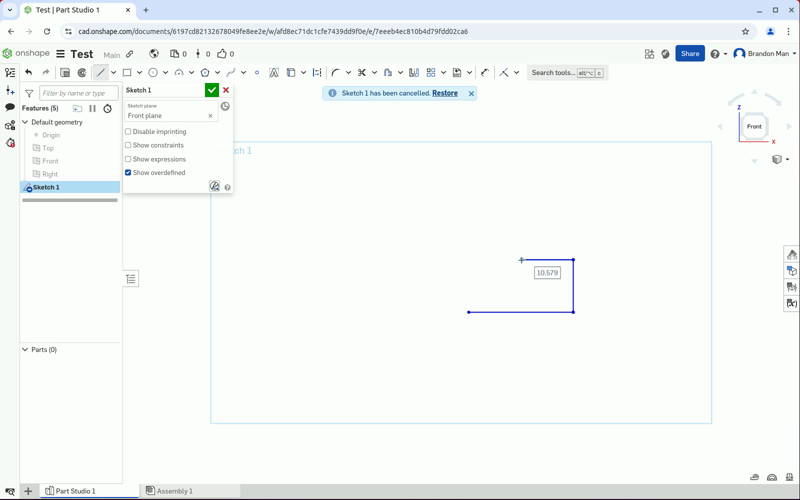
key_down(shift)
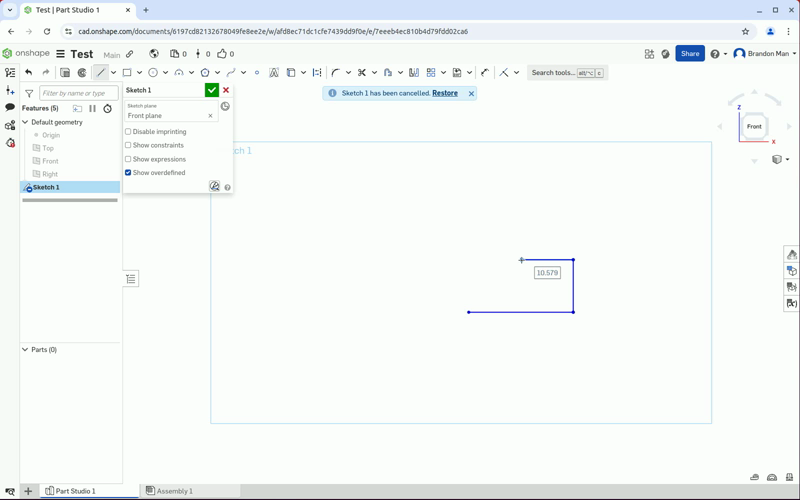
mouse_move(551, 259)
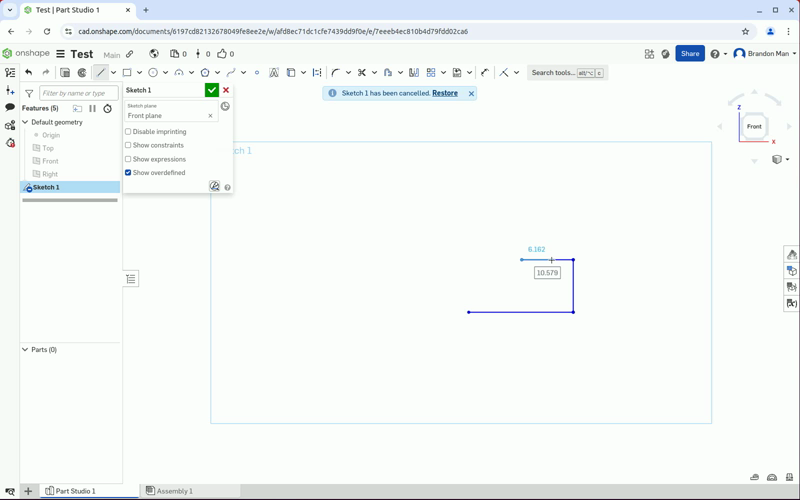
mouse_move(521, 284)
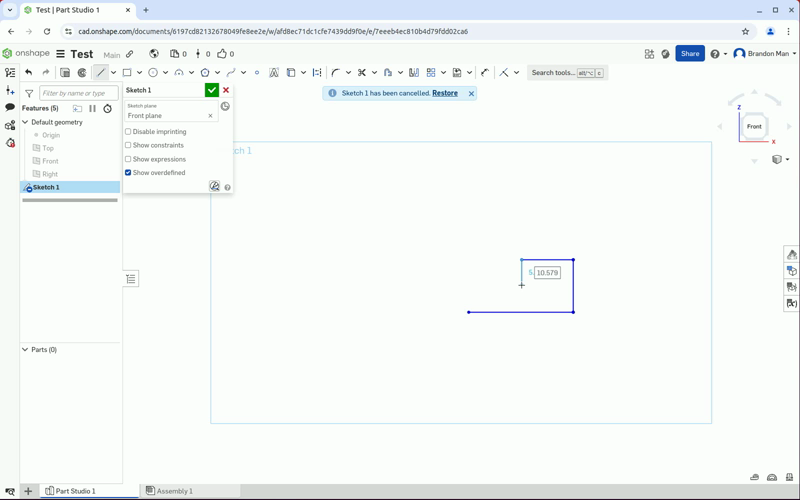
click(521, 284)
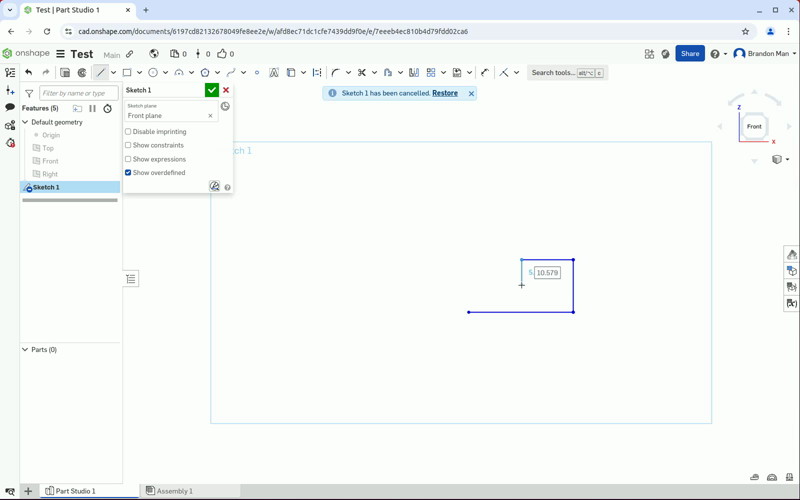
key_up(shift)
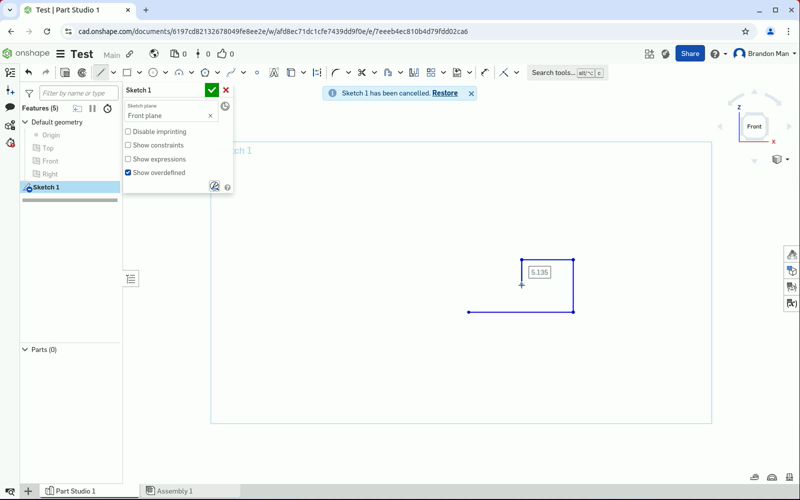
key_down(shift)
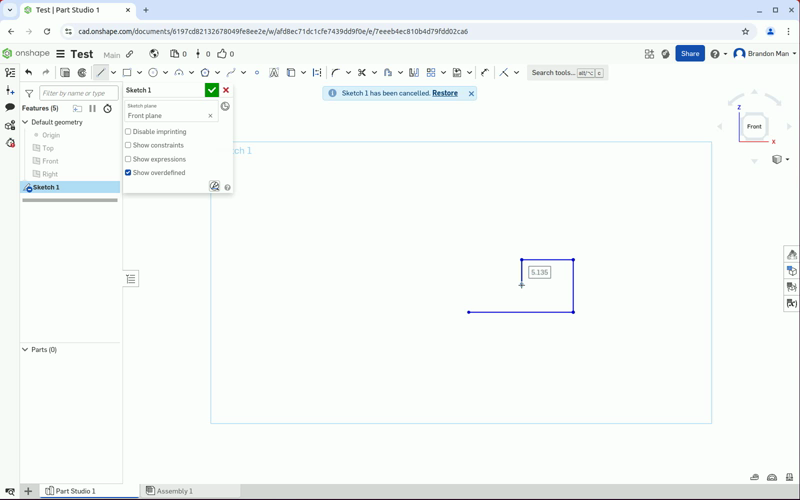
mouse_move(551, 284)
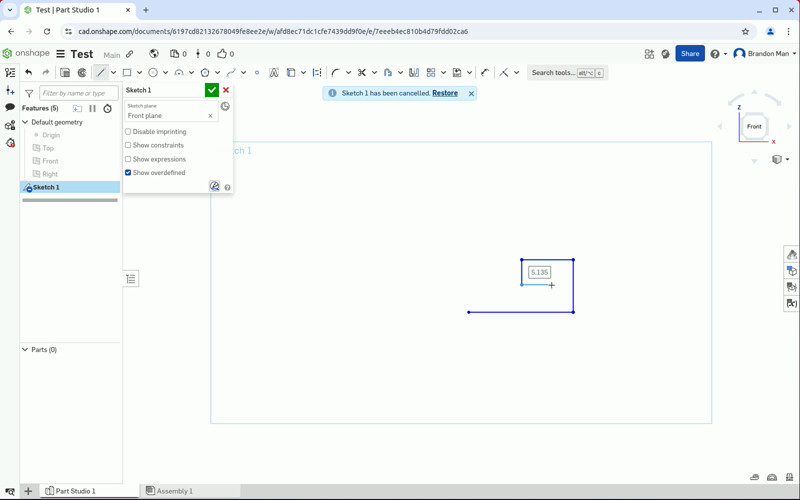
mouse_move(468, 284)
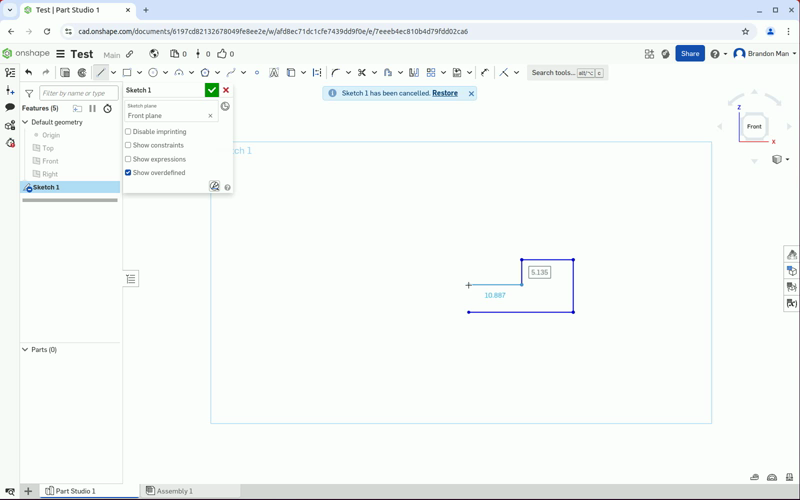
click(468, 284)
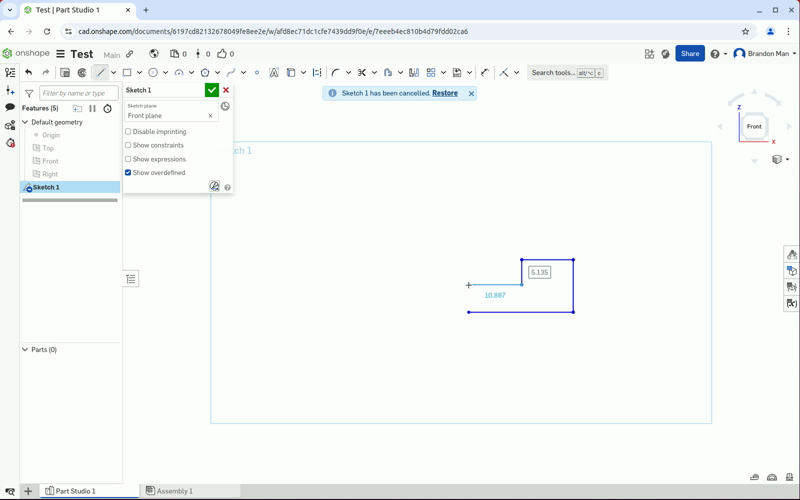
key_up(shift)
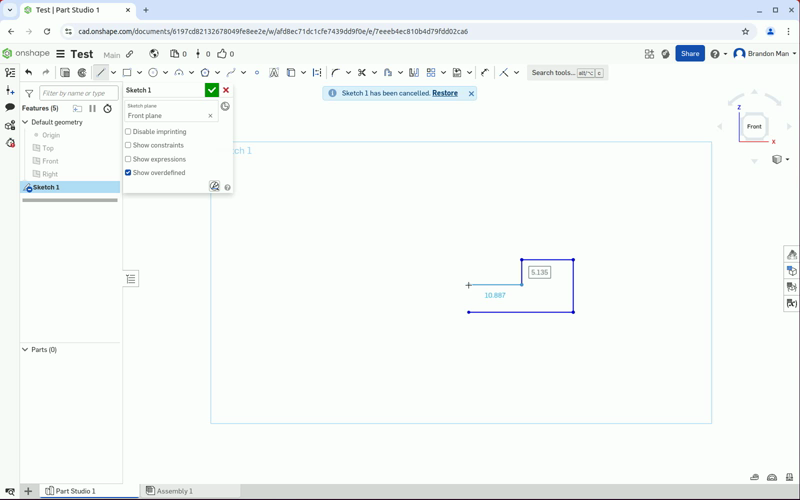
mouse_move(498, 284)
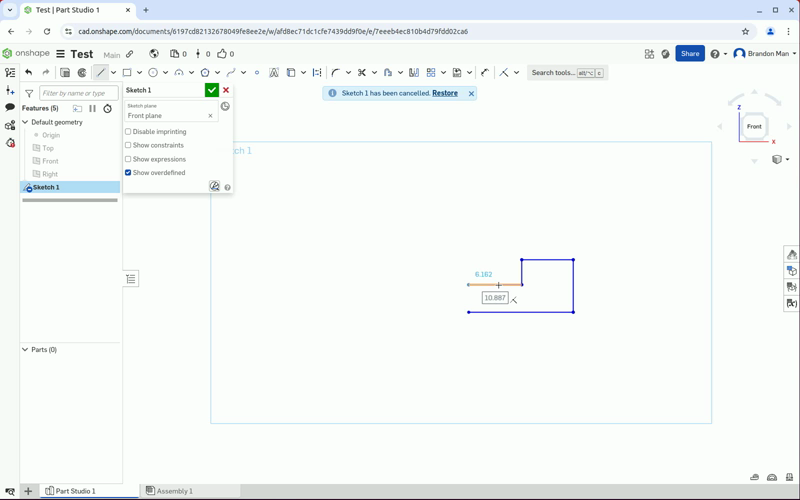
key_down(shift)
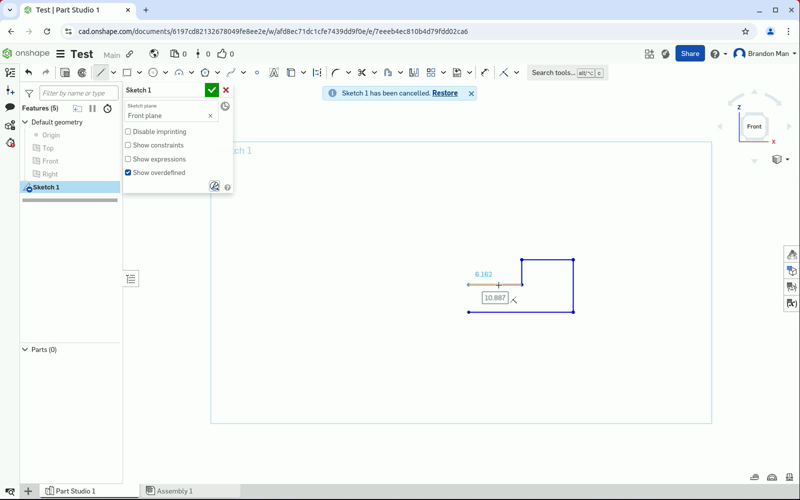
mouse_move(468, 312)
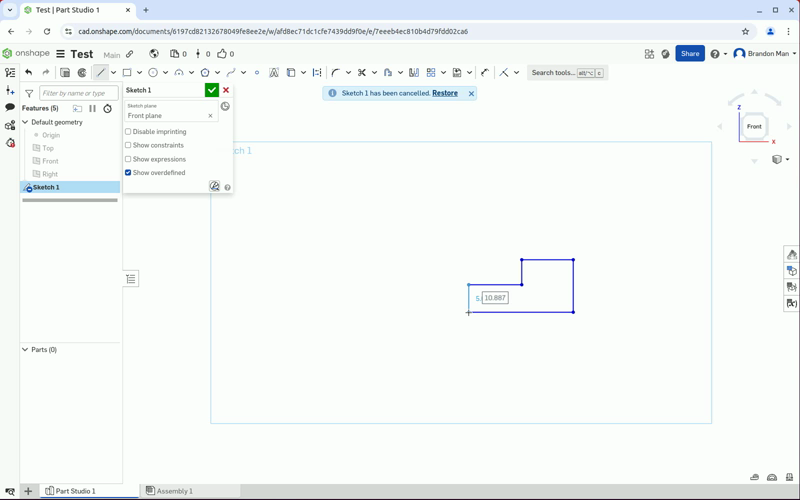
key_up(shift)
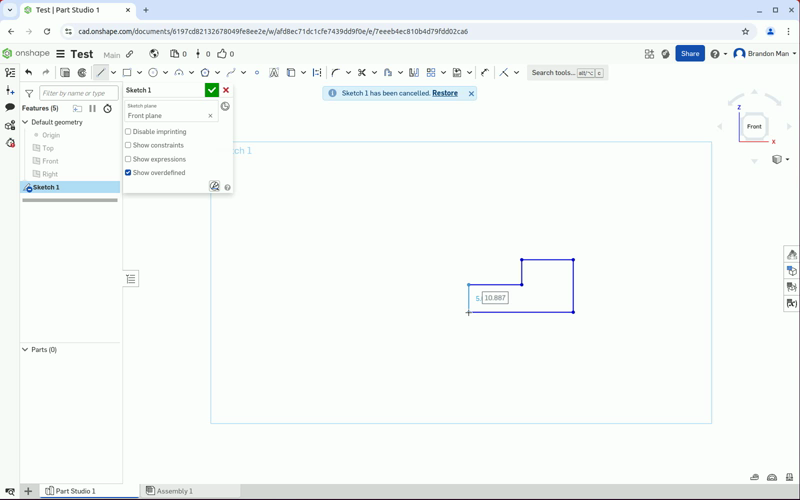
click(468, 312)
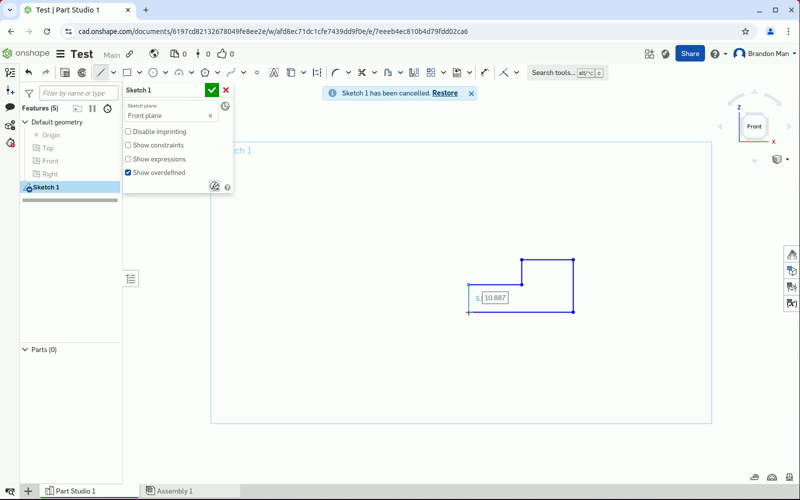
key(esc)
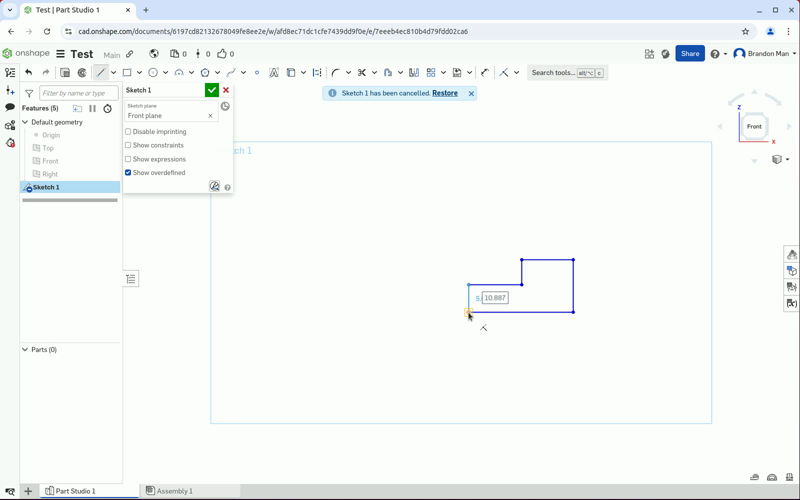
mouse_move(521, 296)
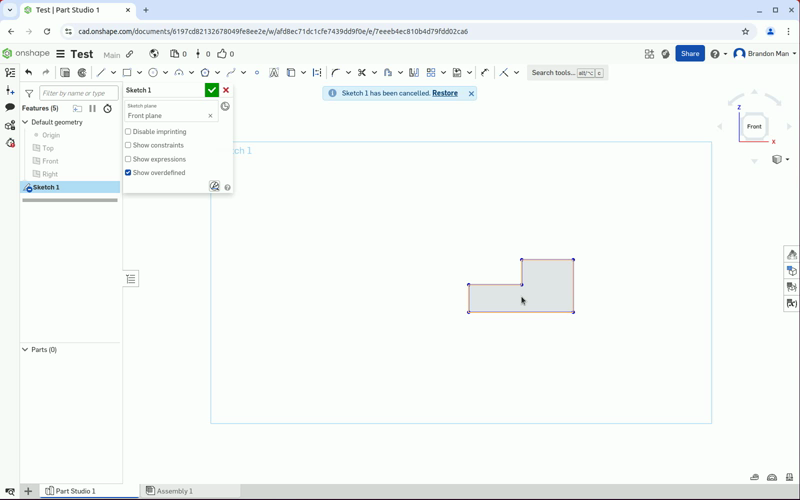
click(521, 296)
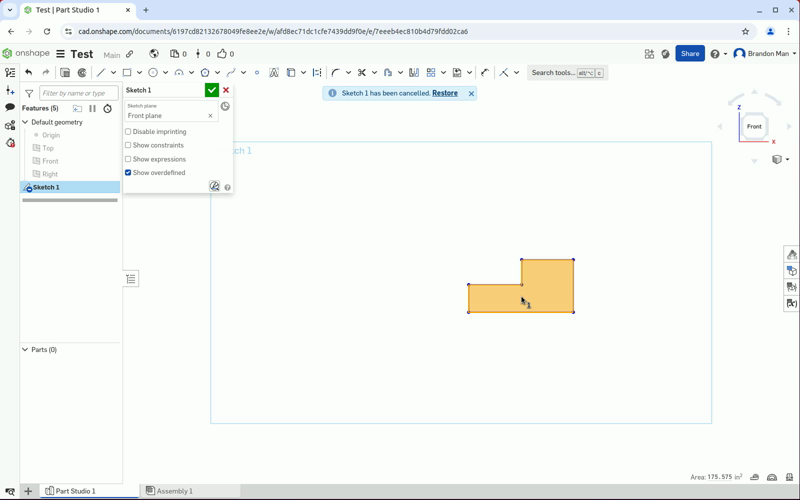
mouse_move(73, 352)
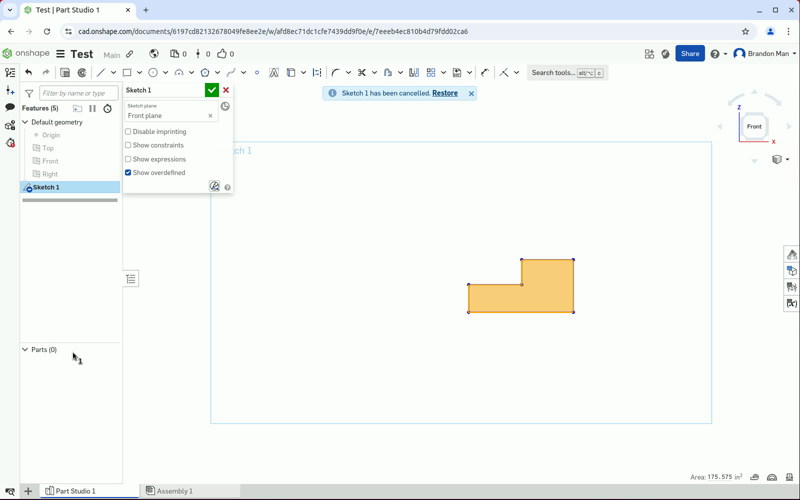
key(shift+y)
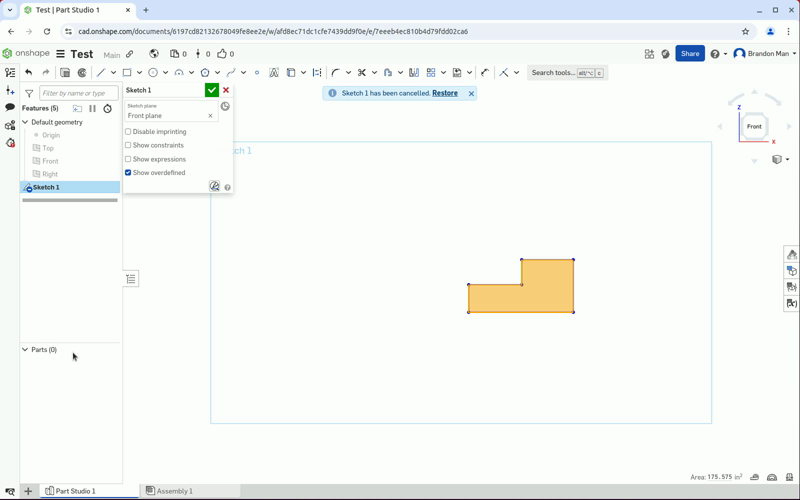
key(shift+e)
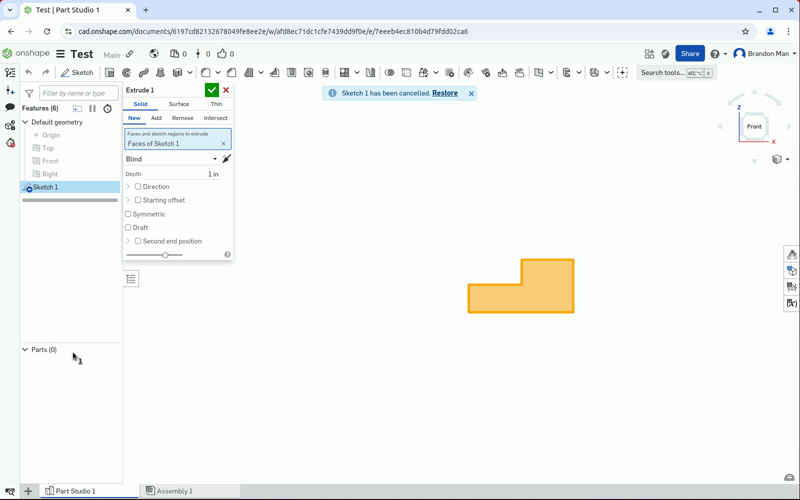
mouse_move(143, 106)
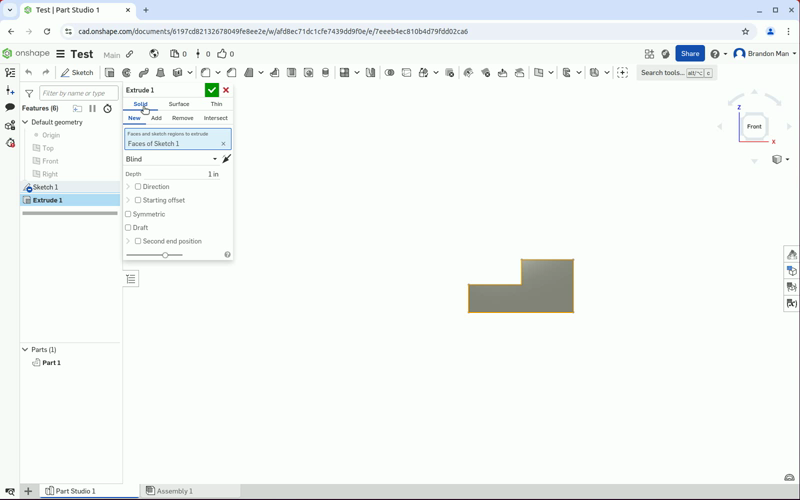
click(143, 106)
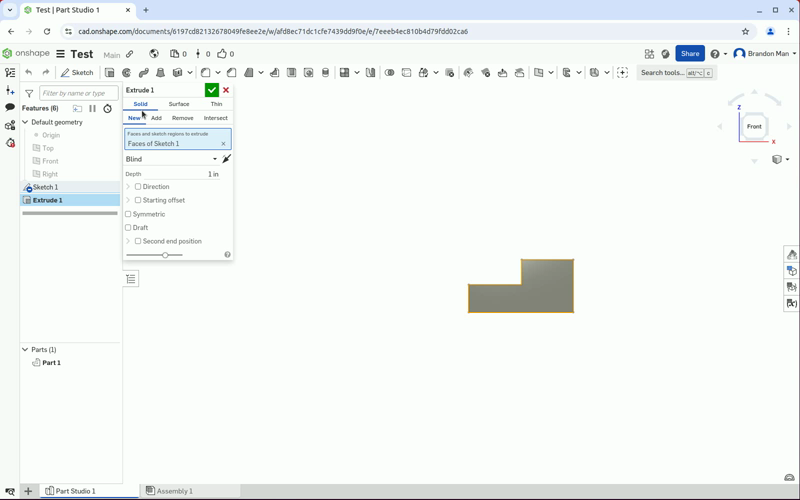
mouse_move(137, 120)
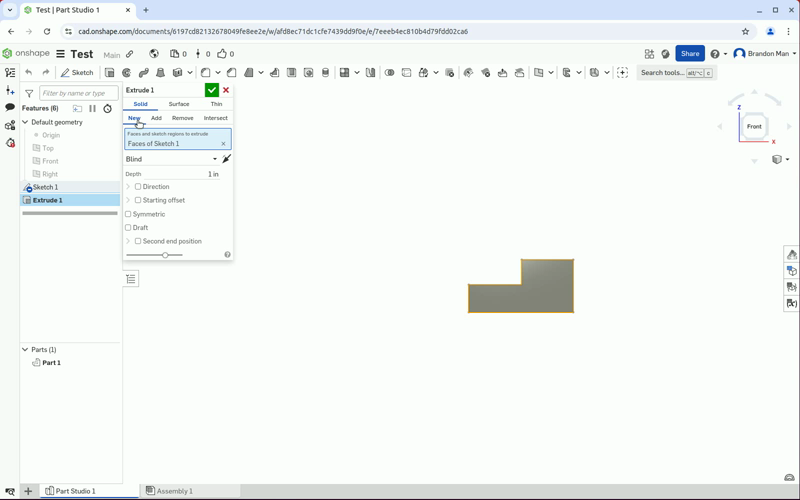
click(137, 120)
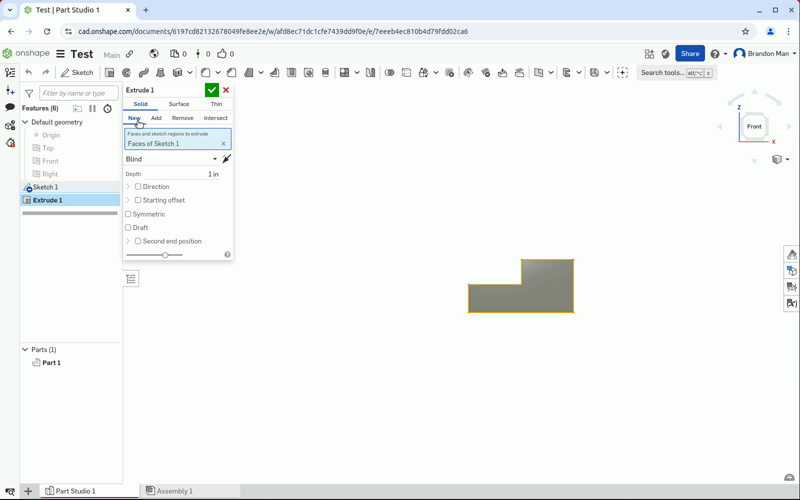
key(tab, 4)
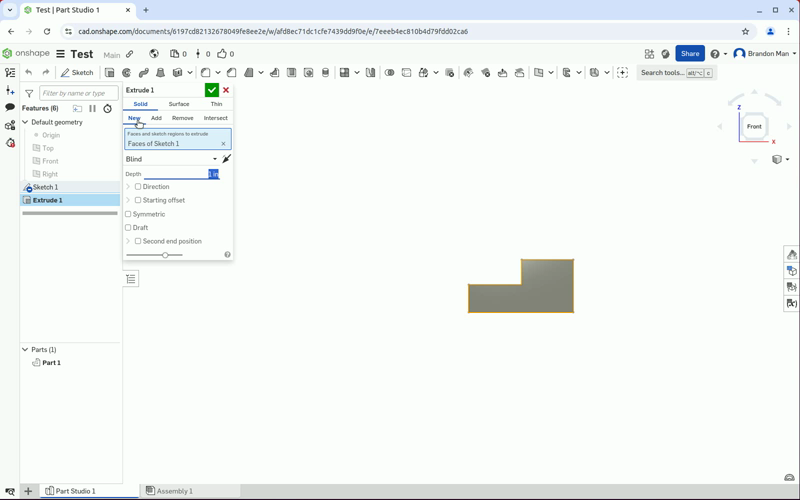
text(5.296)
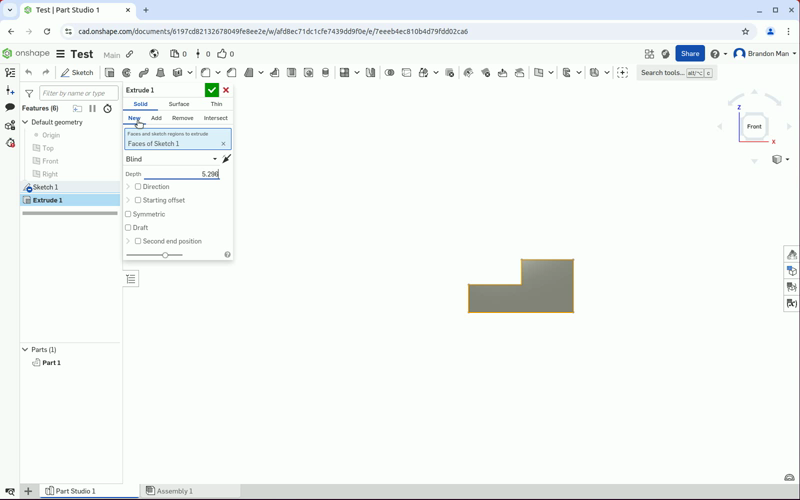
key(enter)
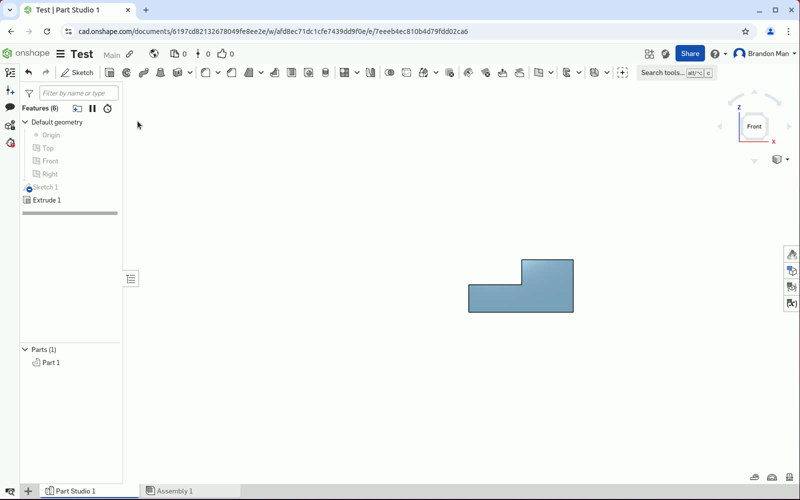
key(shift+h)
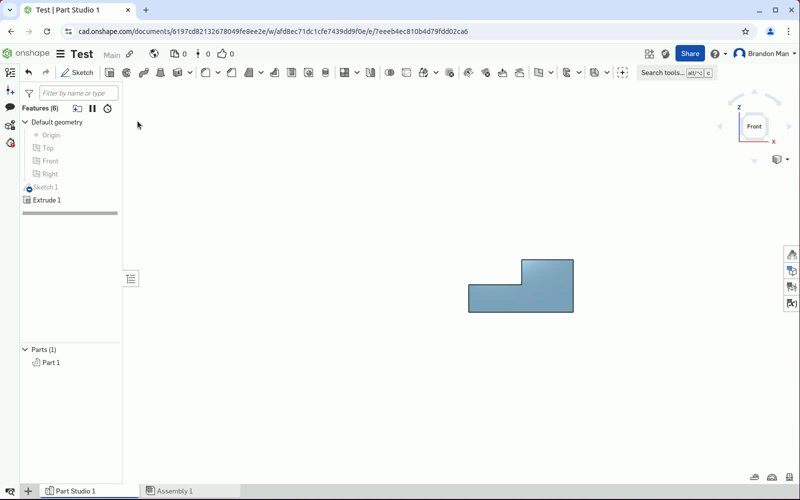
key(shift+h)
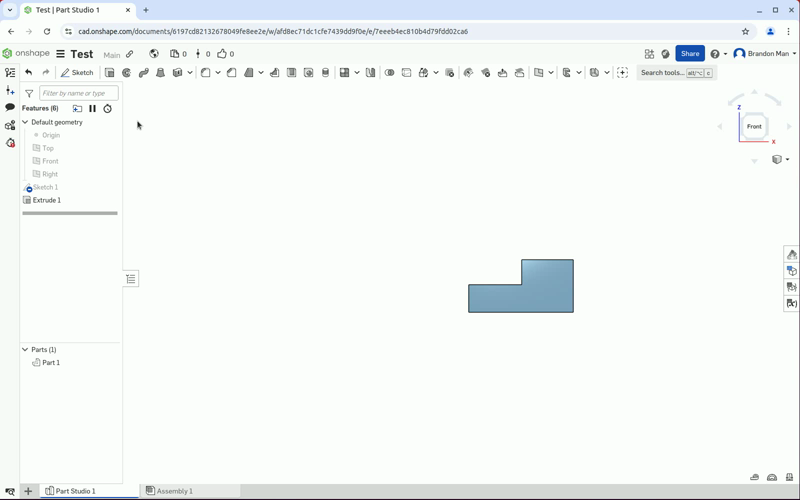
mouse_move(73, 189)
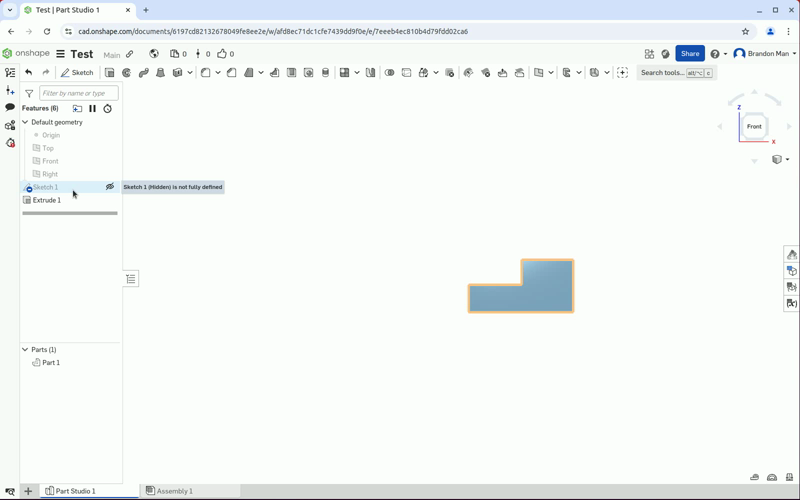
click(73, 189)
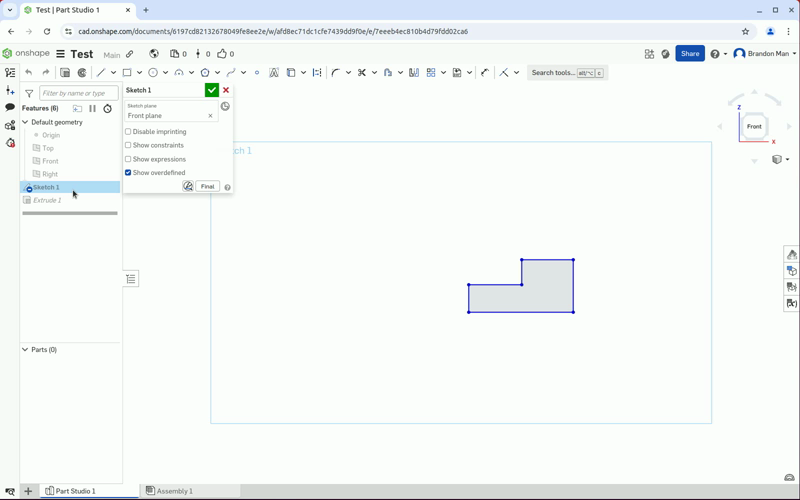
mouse_move(229, 92)
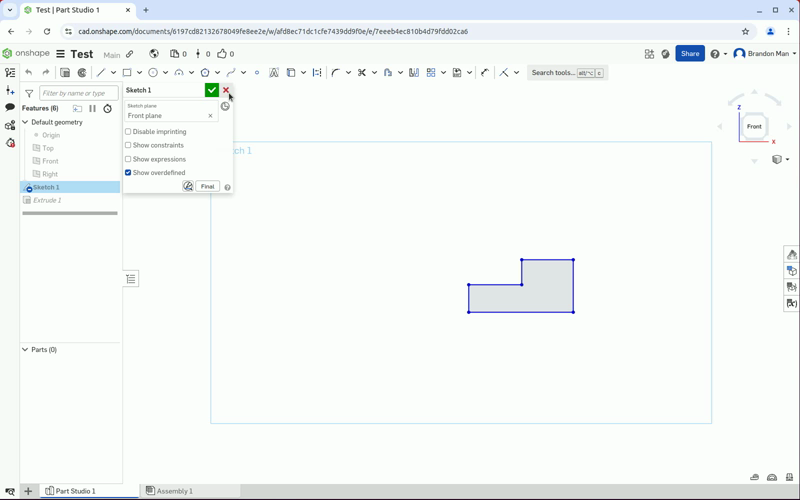
click(229, 92)
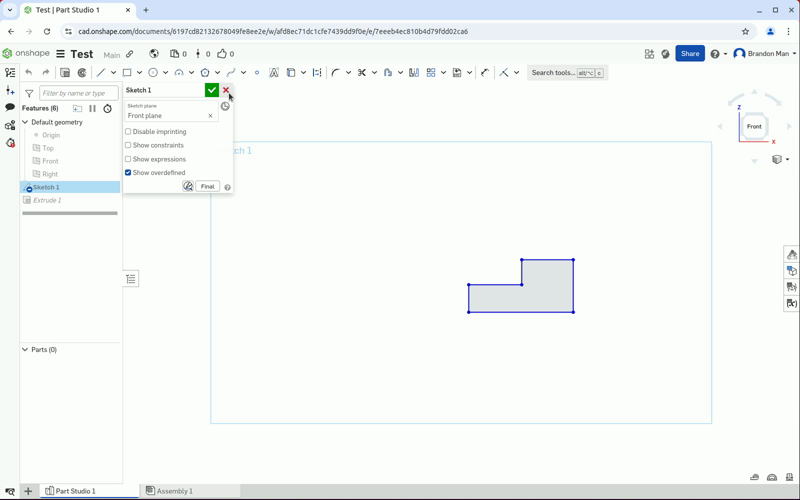
key(shift+s)
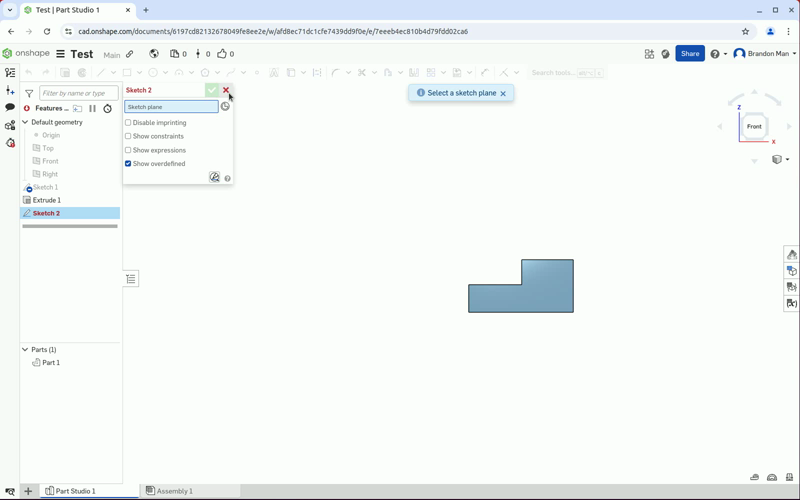
mouse_move(73, 163)
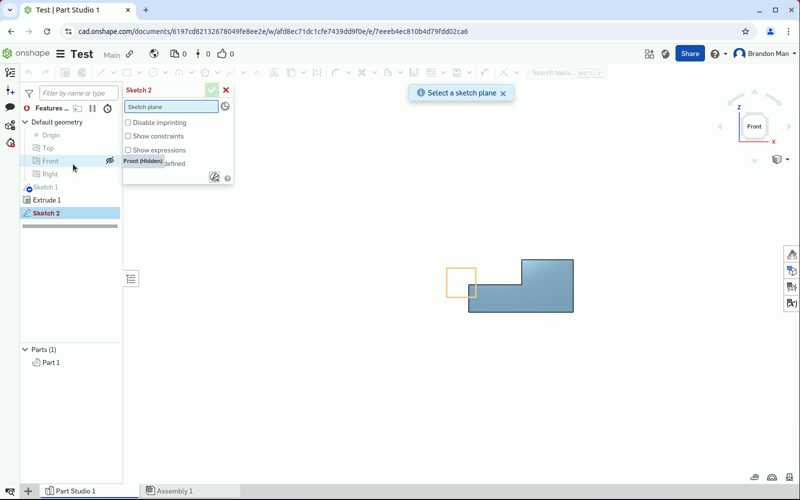
click(73, 163)
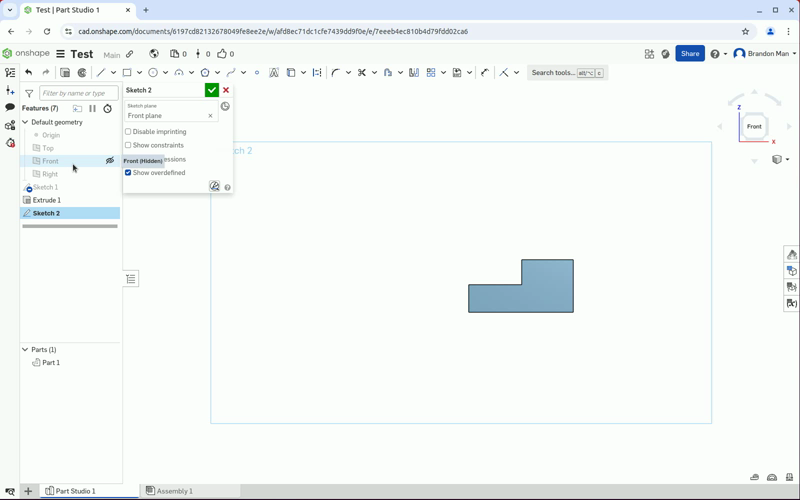
mouse_move(73, 352)
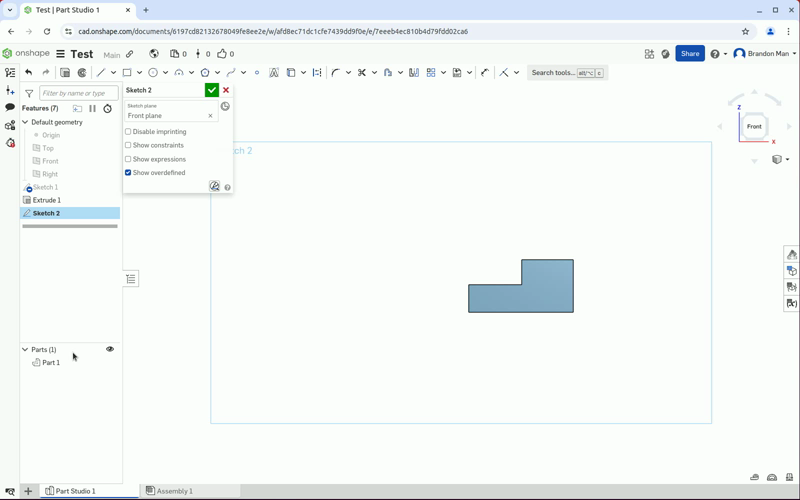
key(y)
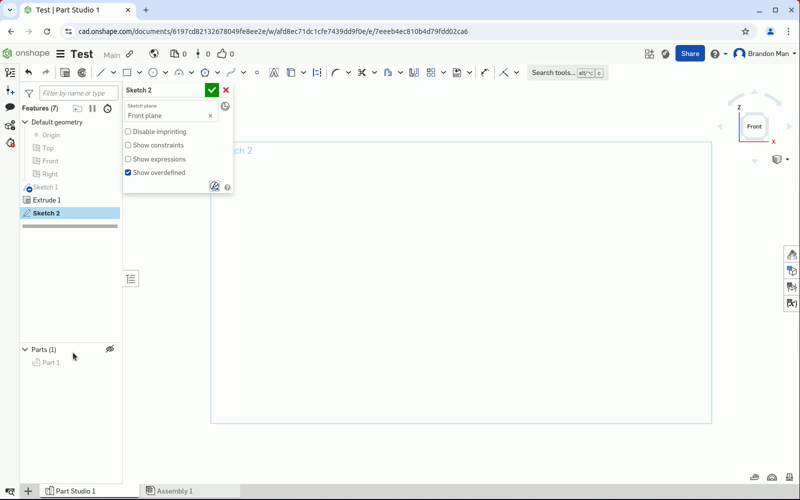
key(l)
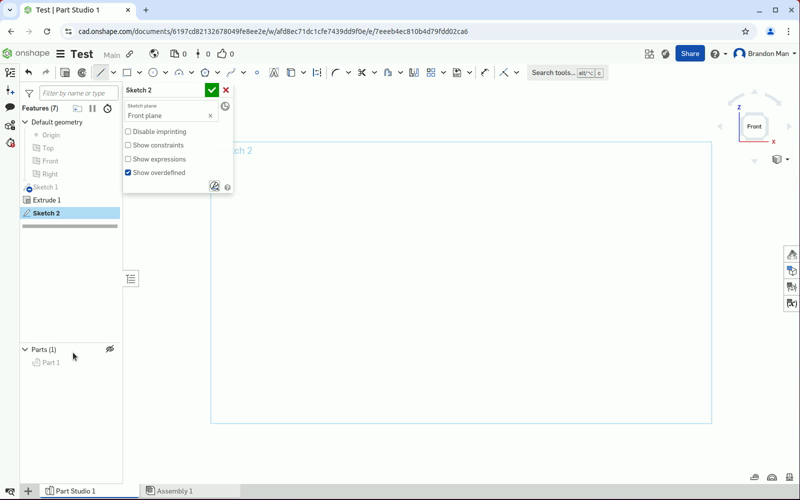
key_down(shift)
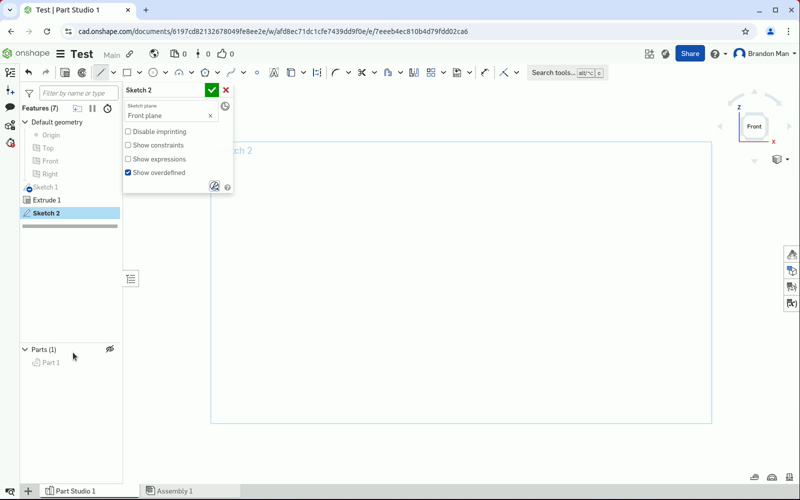
mouse_move(416, 312)
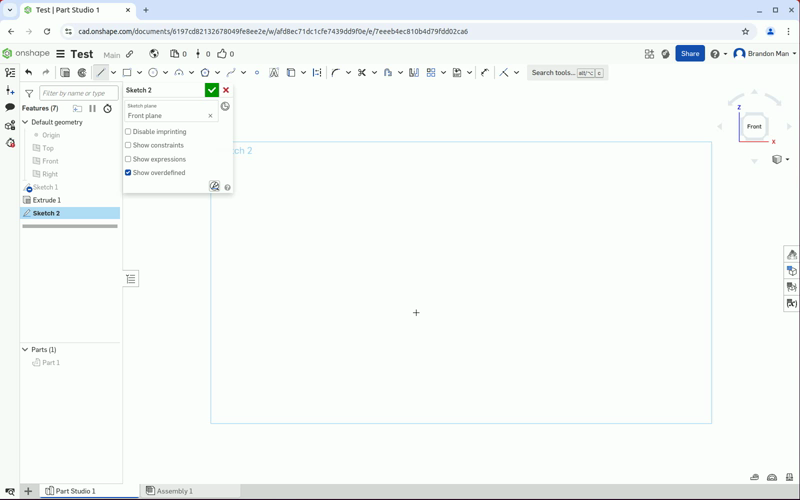
click(416, 312)
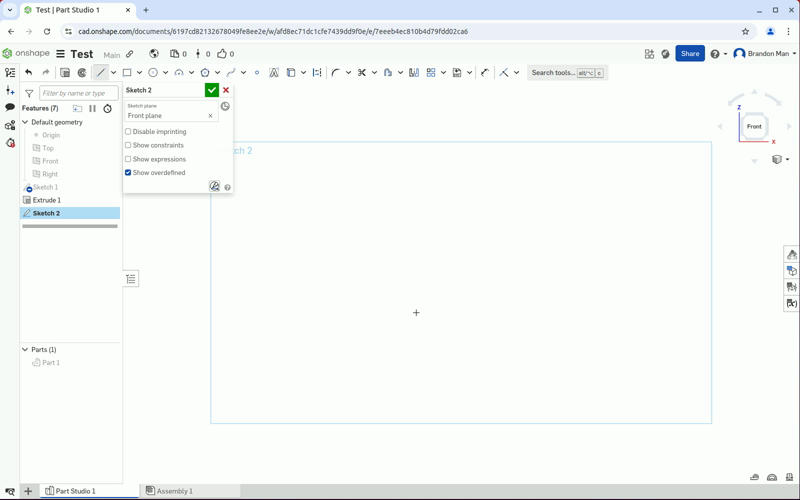
key_up(shift)
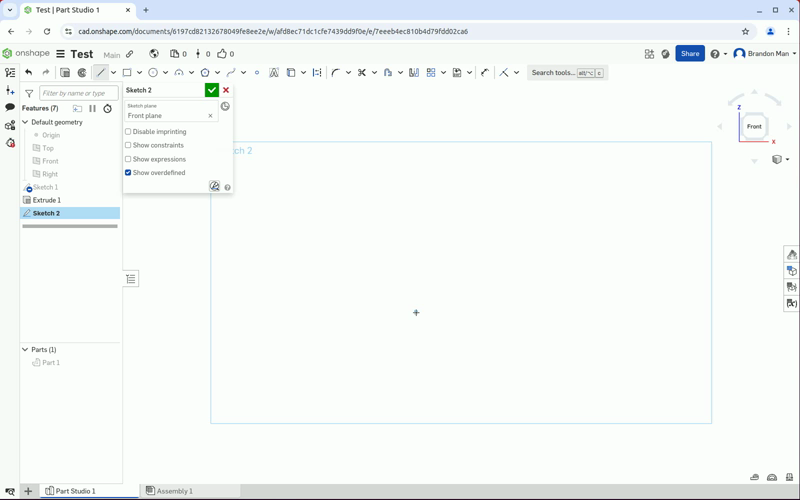
key_down(shift)
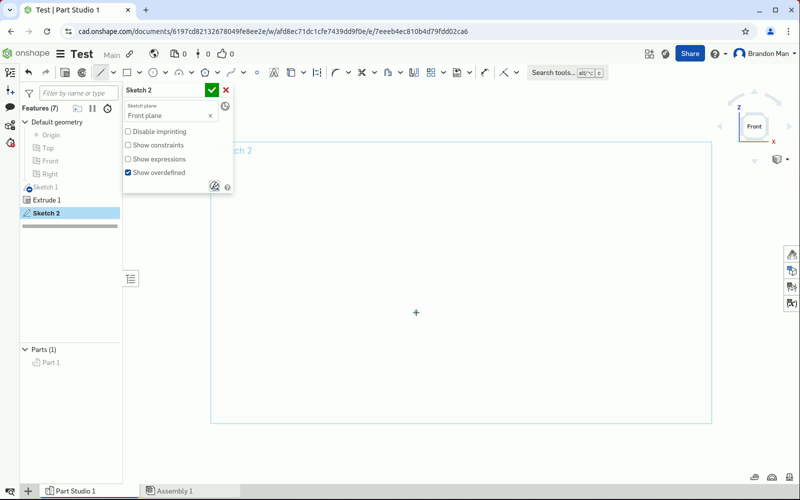
mouse_move(446, 312)
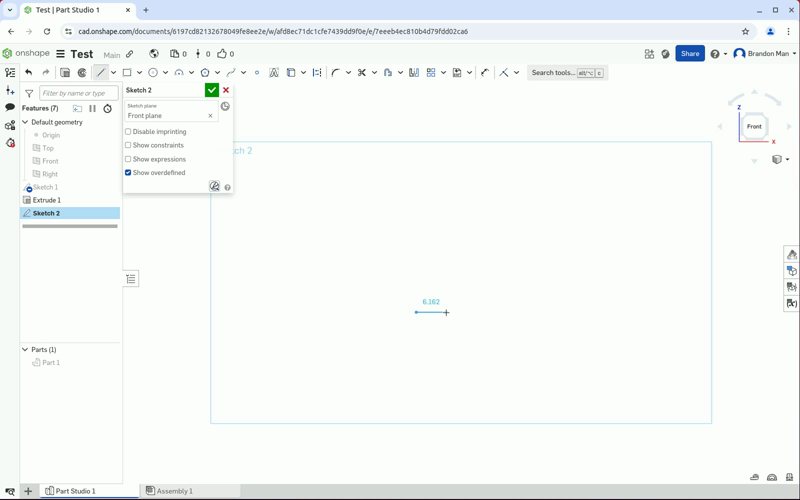
mouse_move(468, 312)
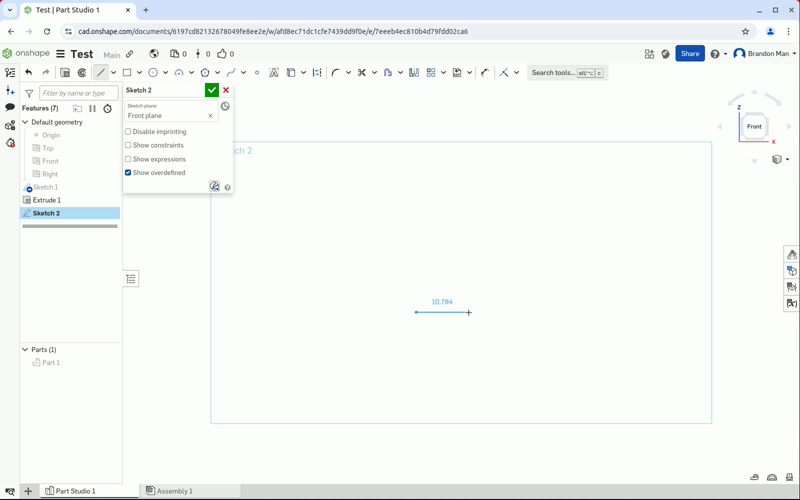
click(468, 312)
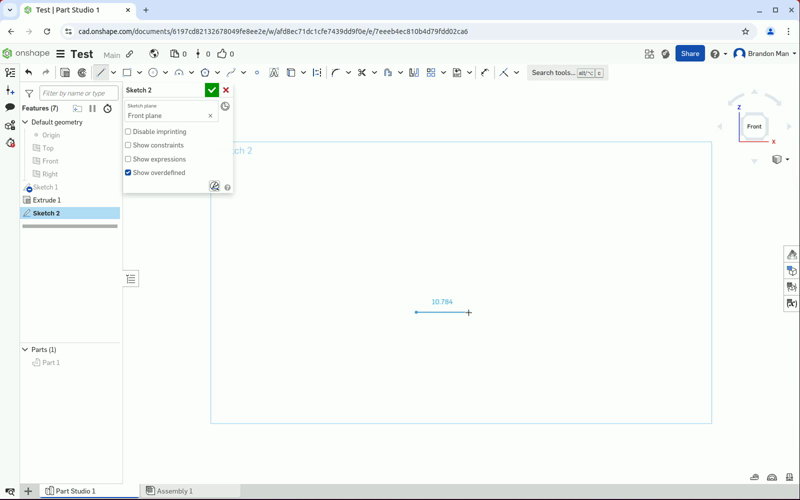
key_up(shift)
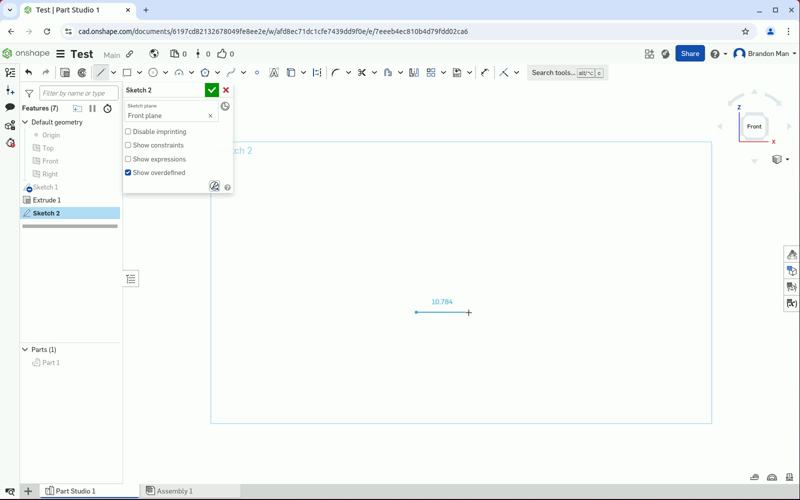
key_down(shift)
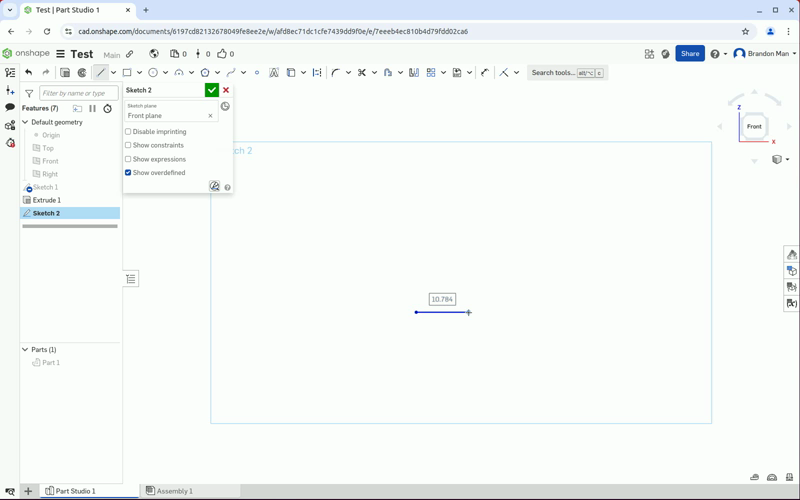
mouse_move(498, 312)
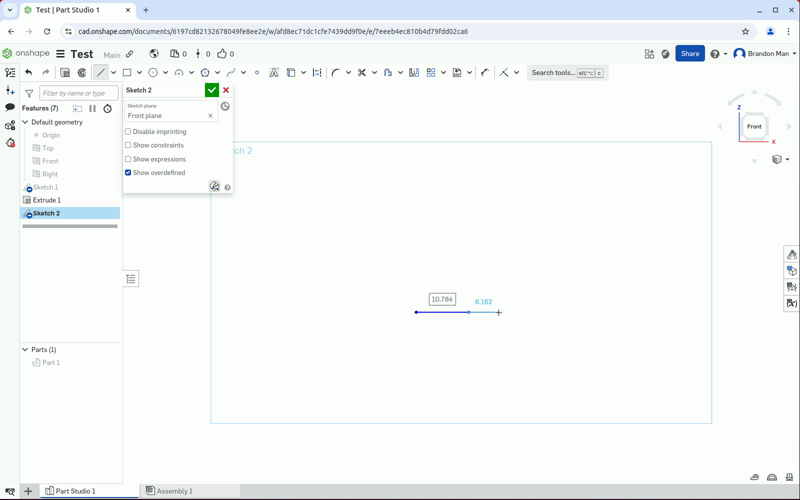
mouse_move(468, 284)
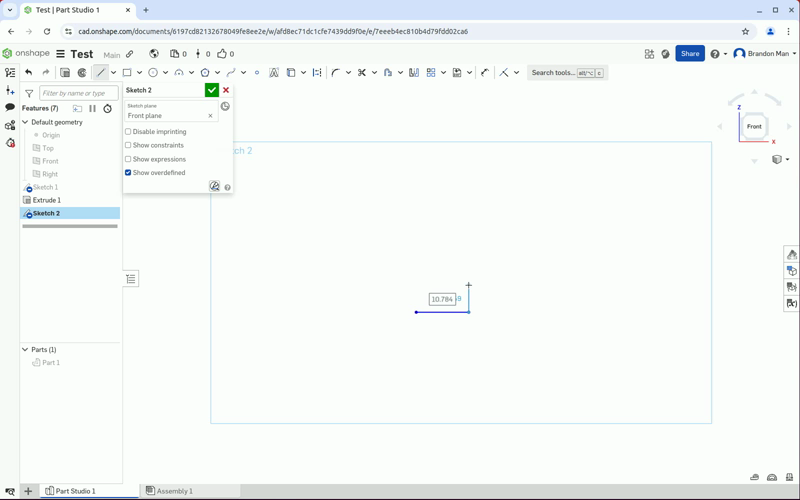
click(468, 284)
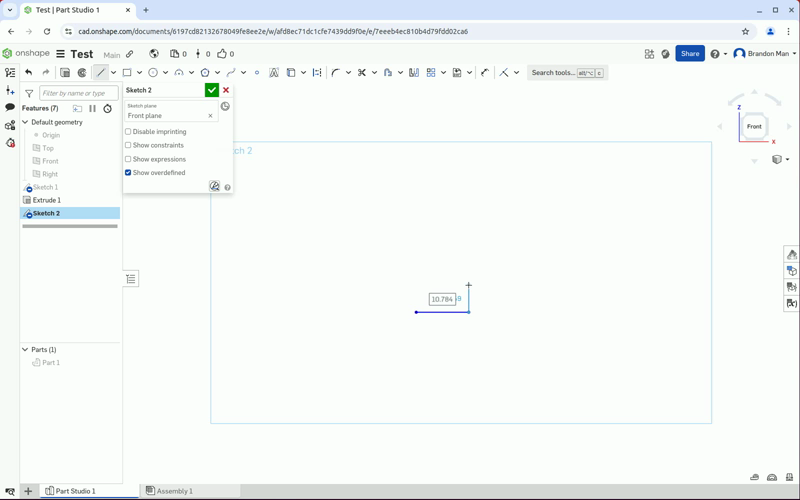
key_up(shift)
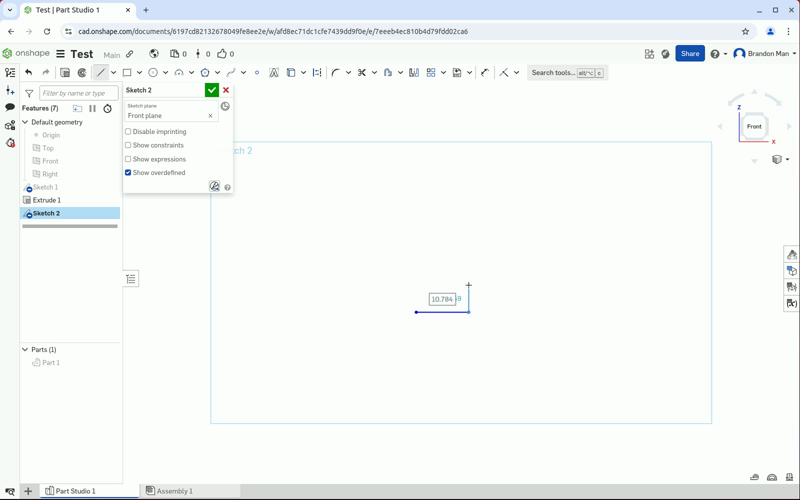
key_down(shift)
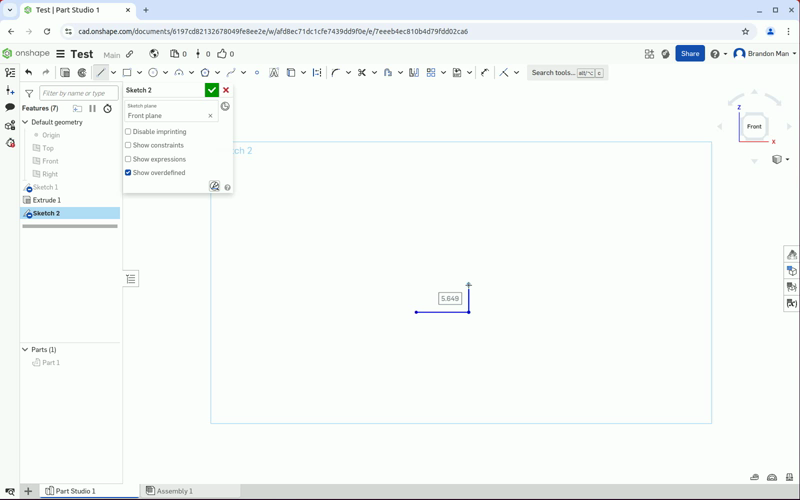
mouse_move(498, 284)
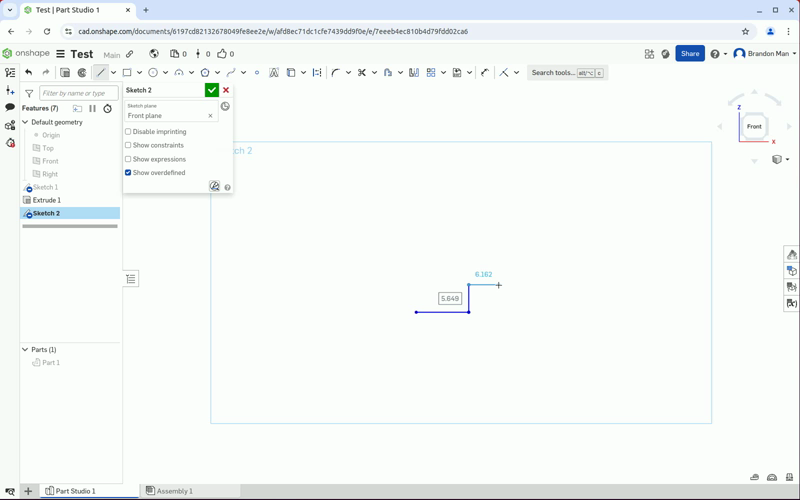
mouse_move(520, 284)
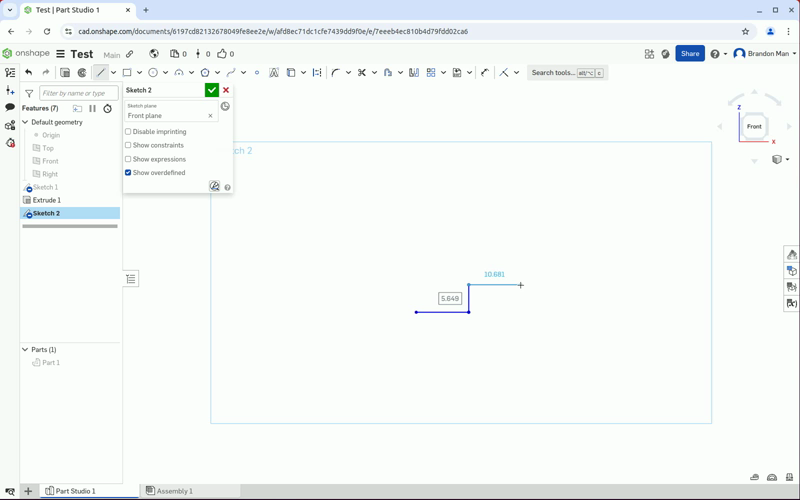
click(520, 284)
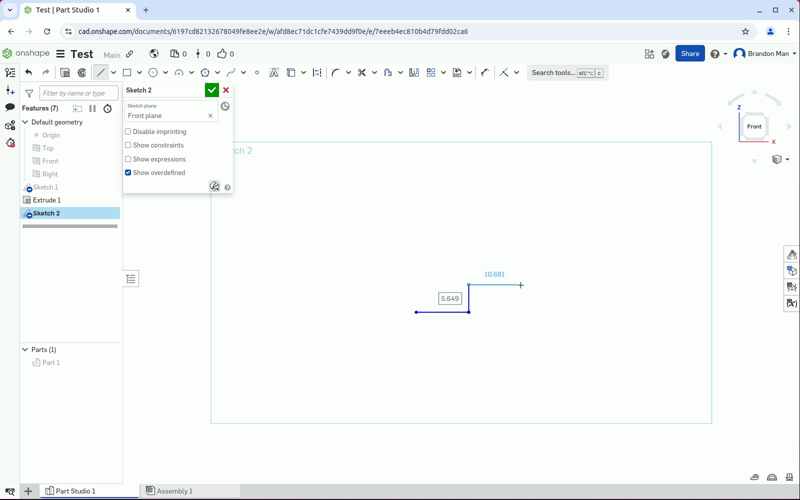
key_up(shift)
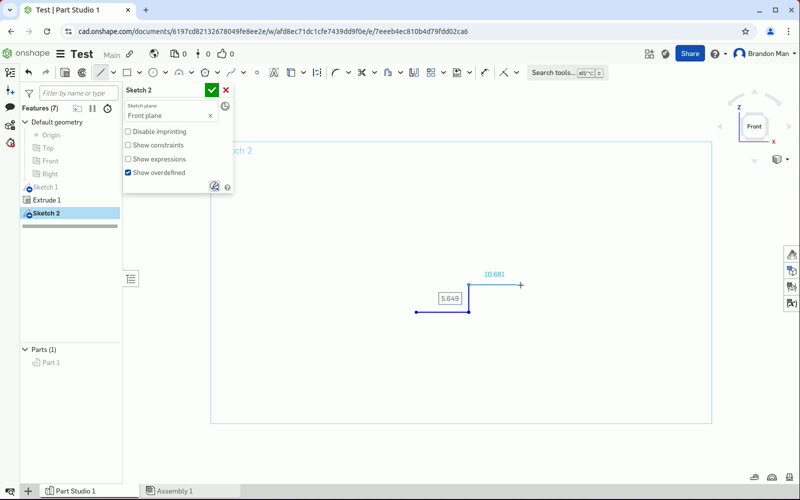
key_down(shift)
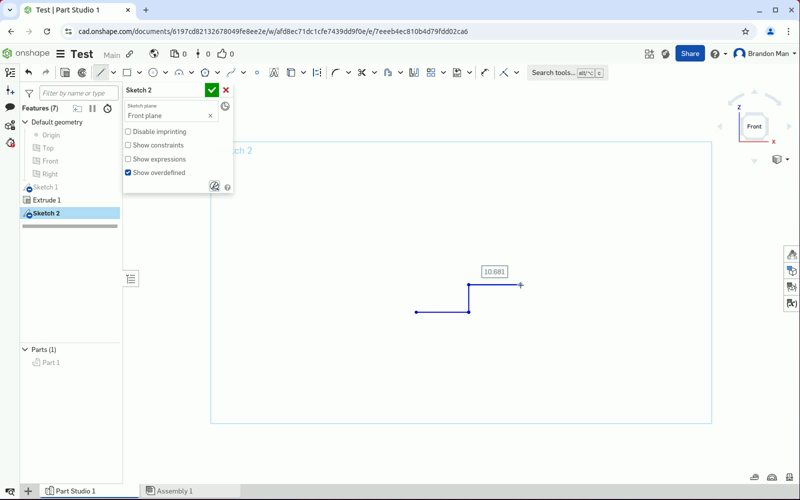
mouse_move(550, 284)
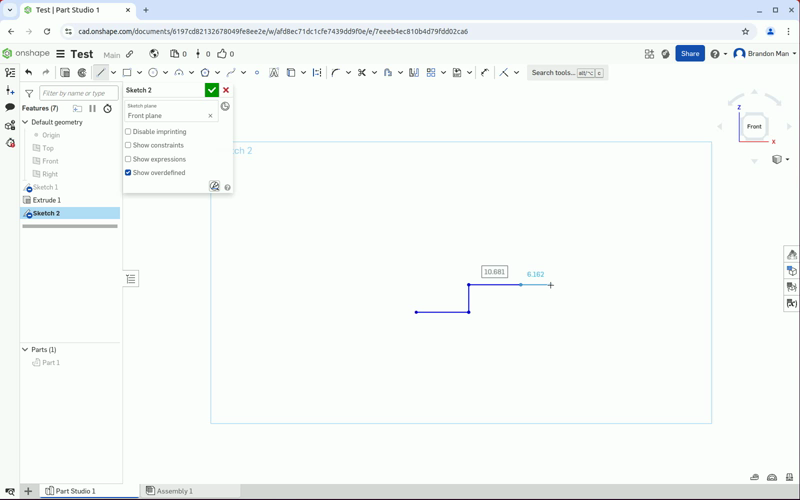
mouse_move(520, 259)
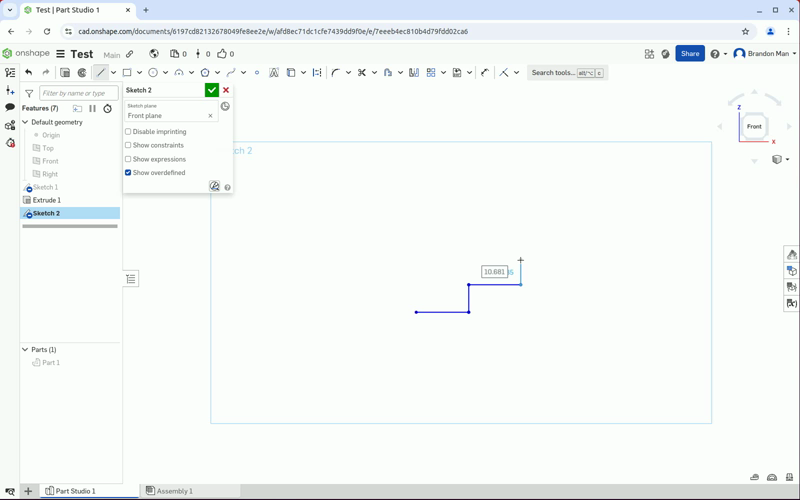
click(520, 259)
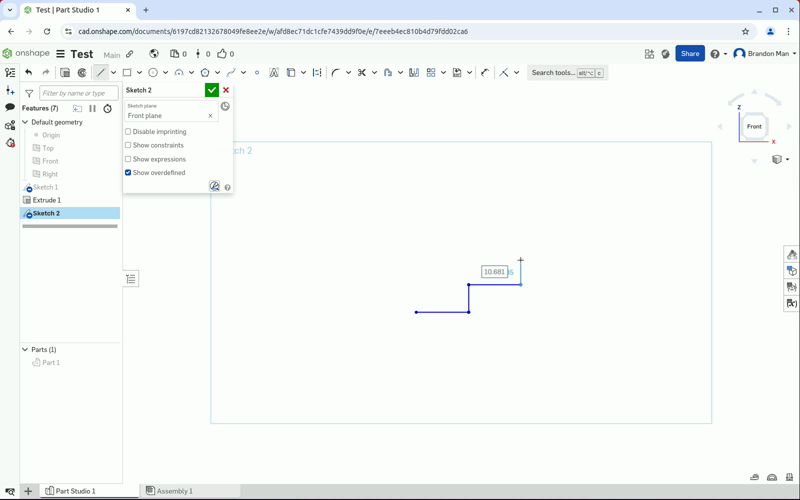
key_up(shift)
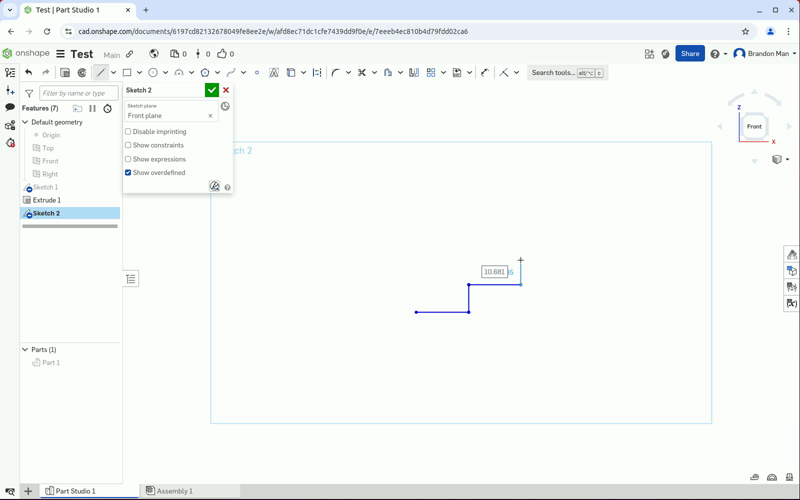
key_down(shift)
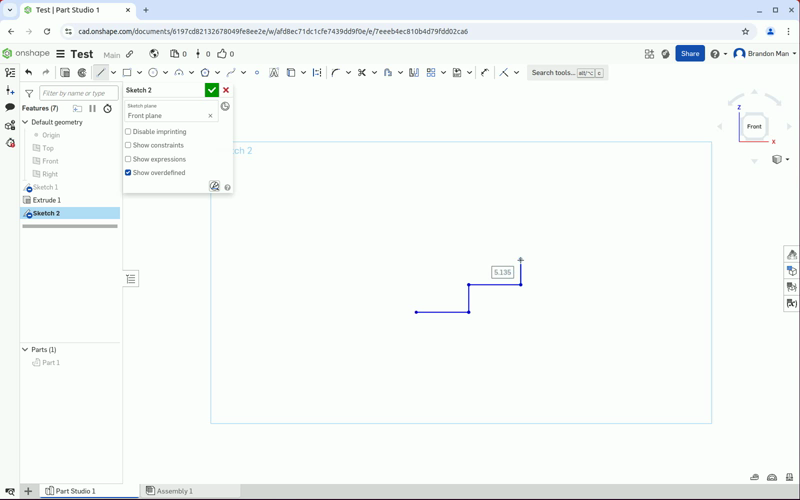
mouse_move(416, 259)
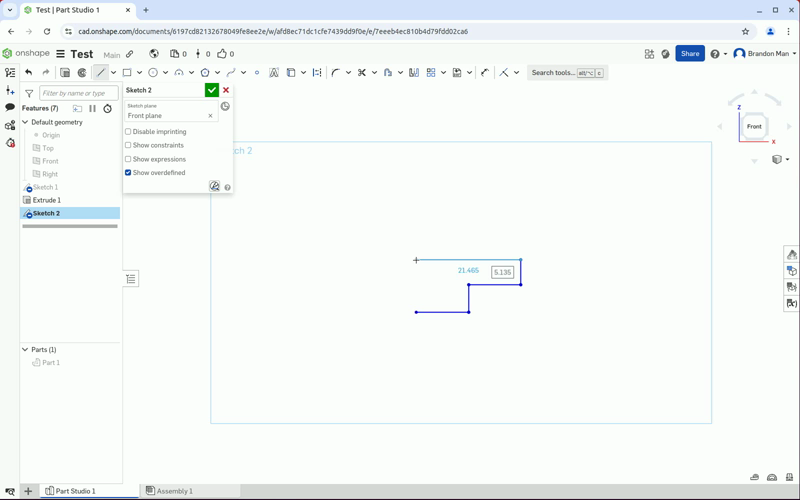
click(416, 259)
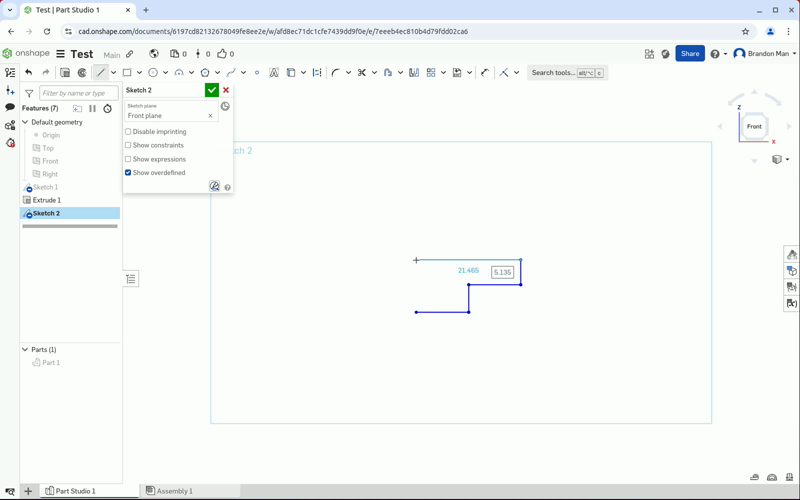
key_up(shift)
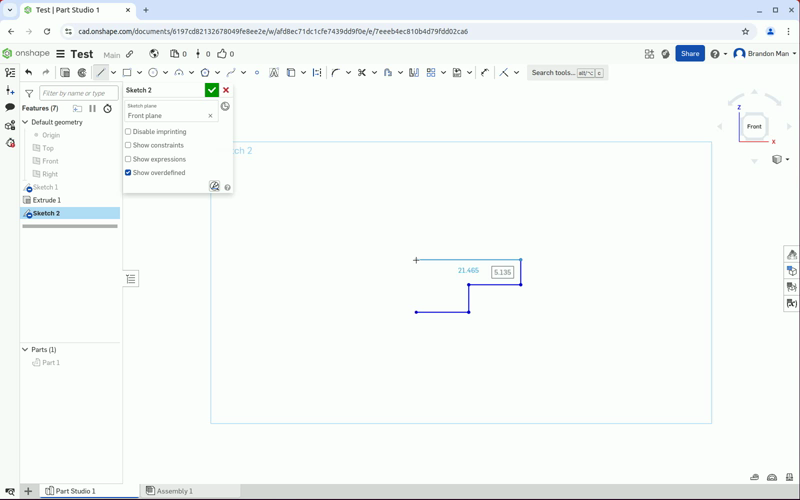
mouse_move(446, 259)
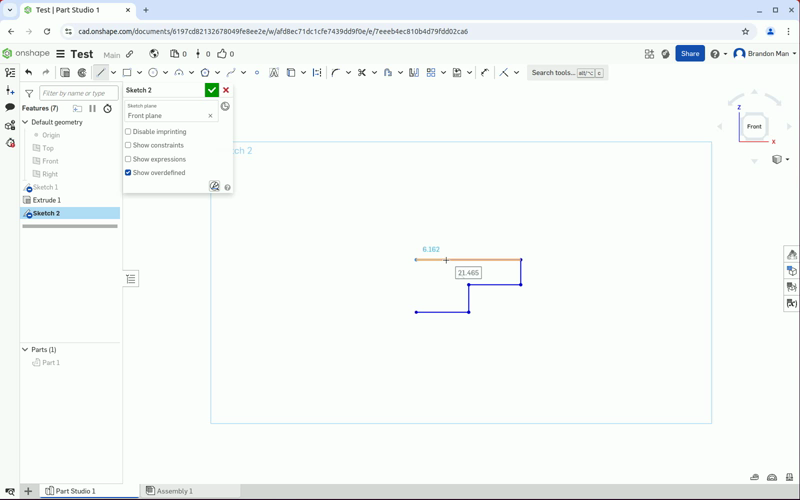
key_down(shift)
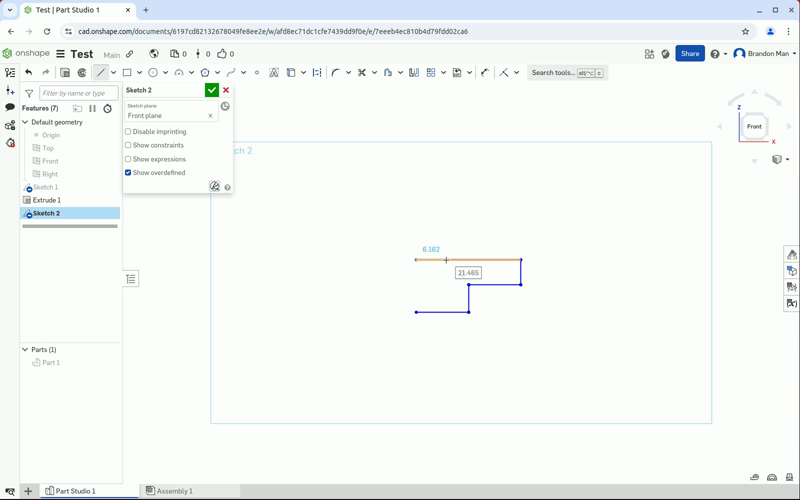
mouse_move(416, 312)
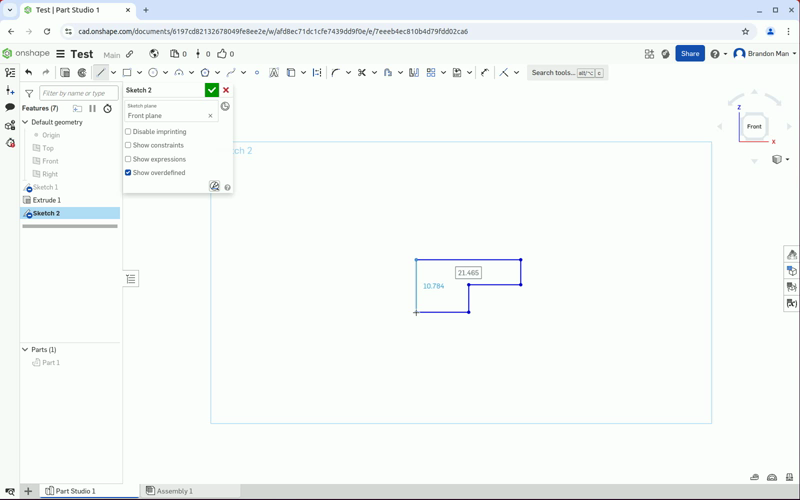
key_up(shift)
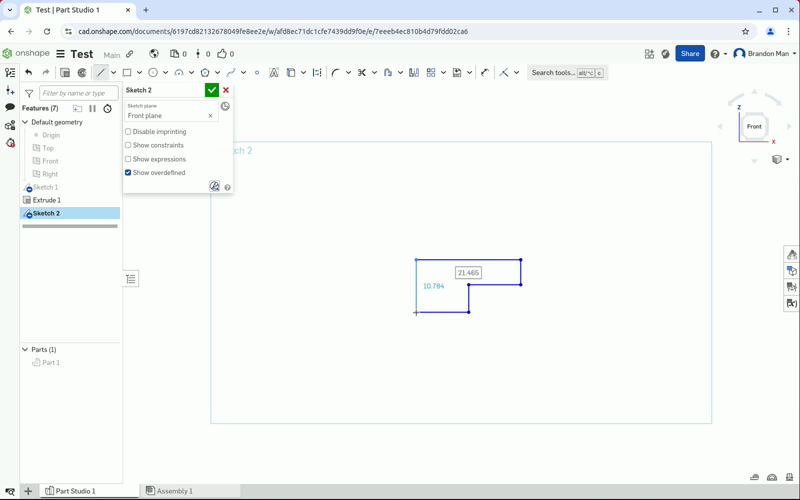
click(416, 312)
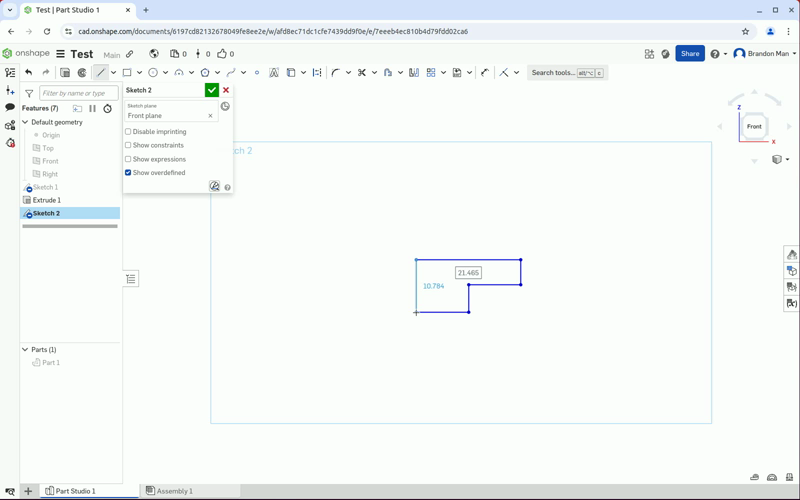
key(esc)
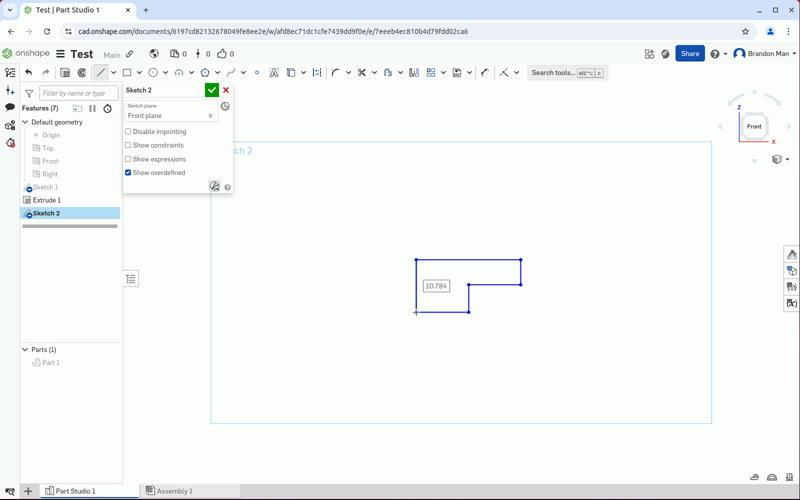
mouse_move(454, 266)
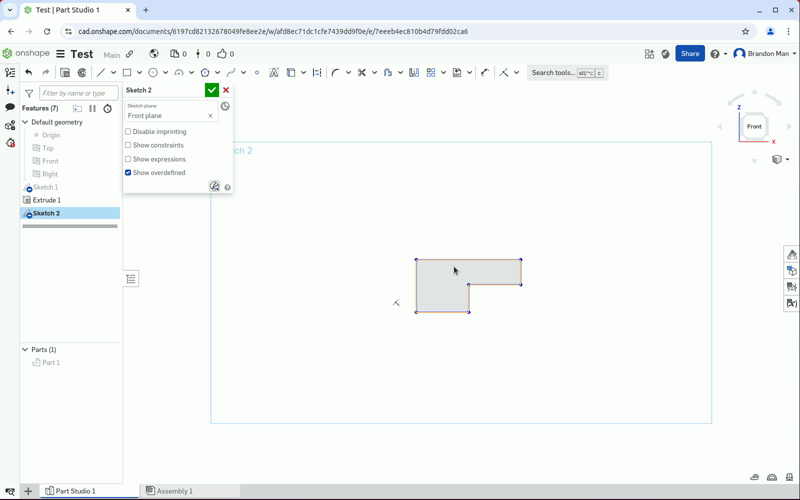
click(454, 266)
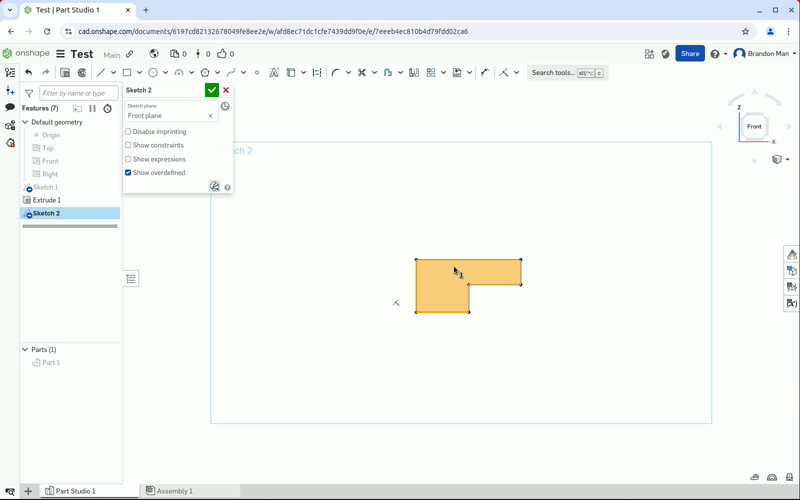
mouse_move(73, 352)
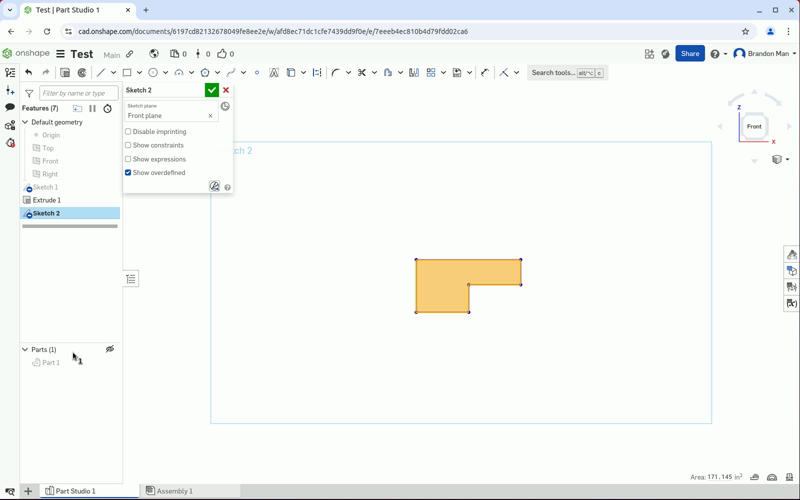
key(shift+y)
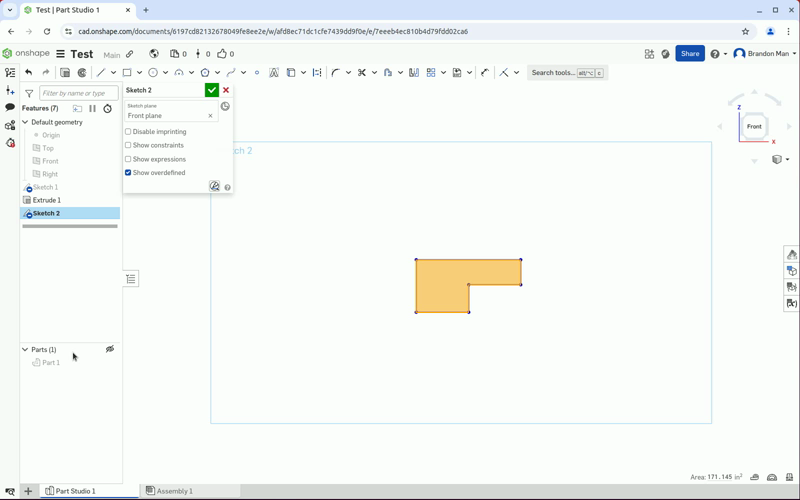
key(shift+e)
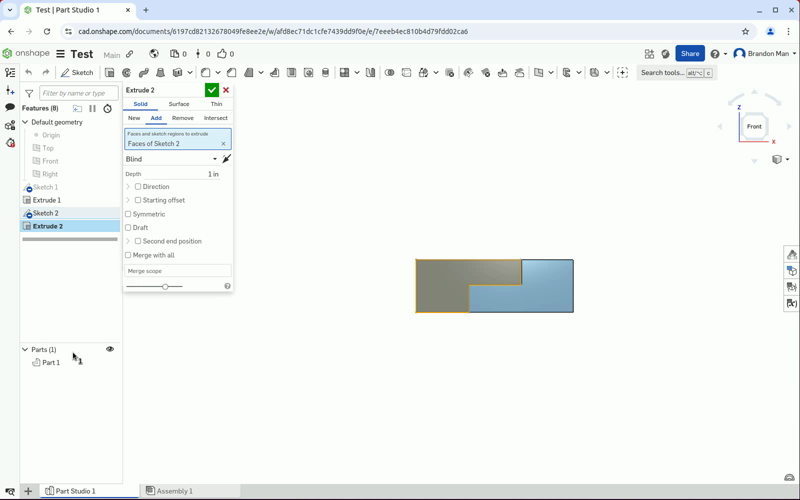
mouse_move(143, 106)
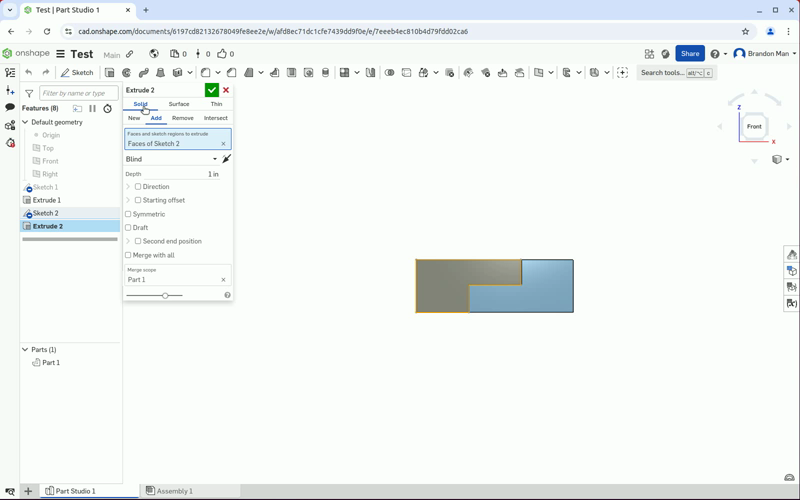
click(143, 106)
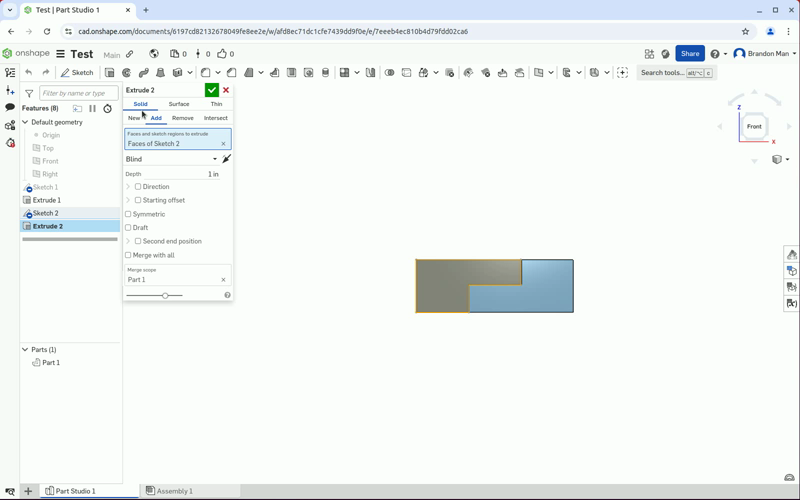
mouse_move(137, 120)
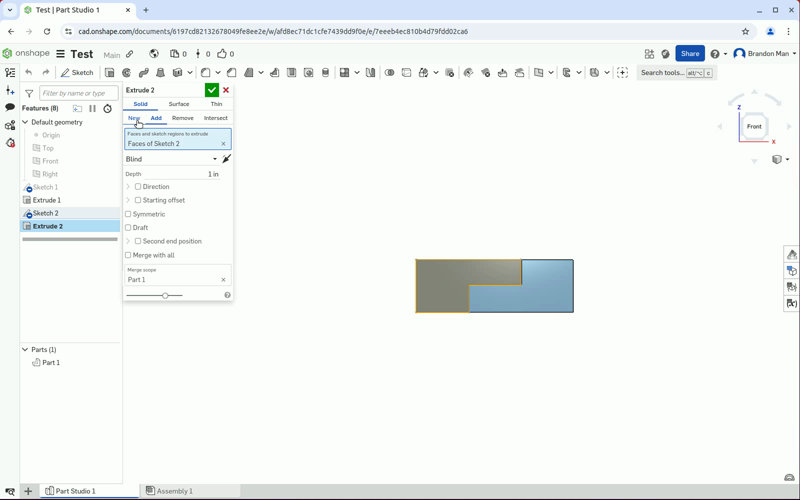
click(137, 120)
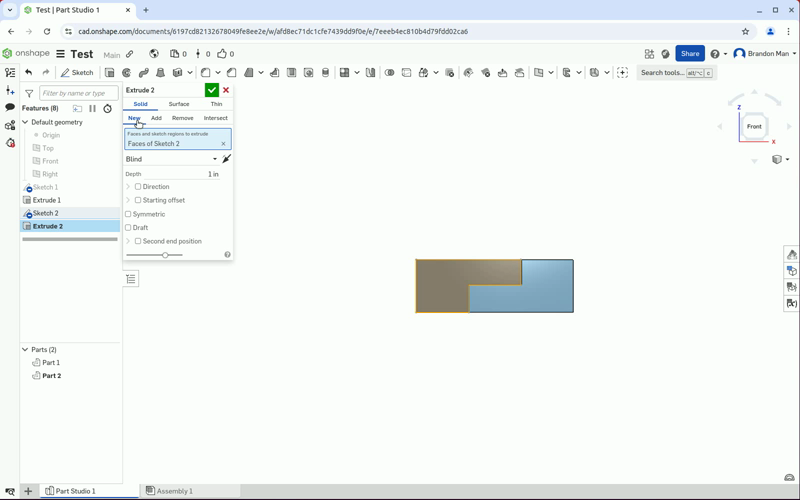
key(tab, 4)
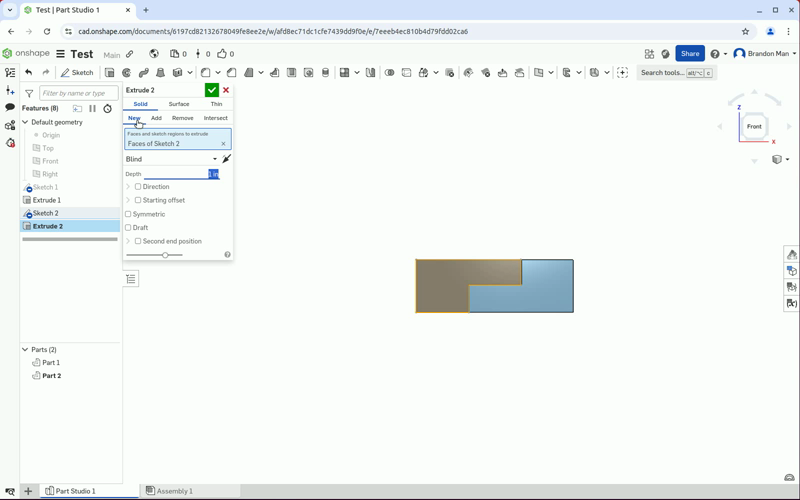
text(16.128)
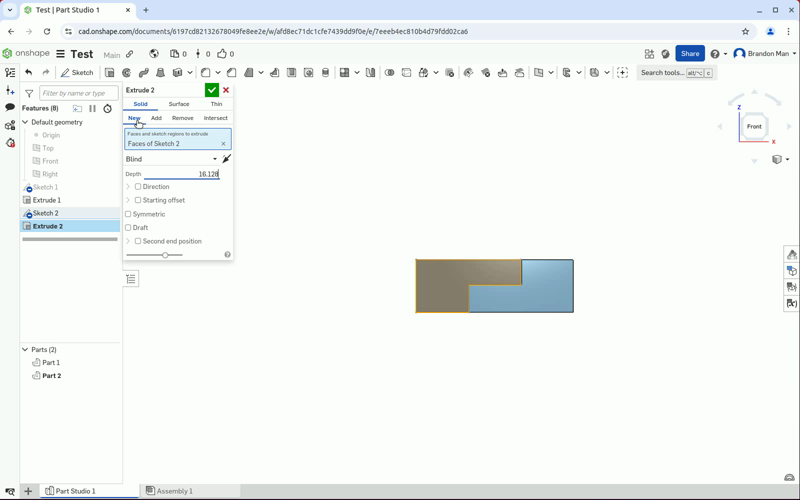
key(enter)
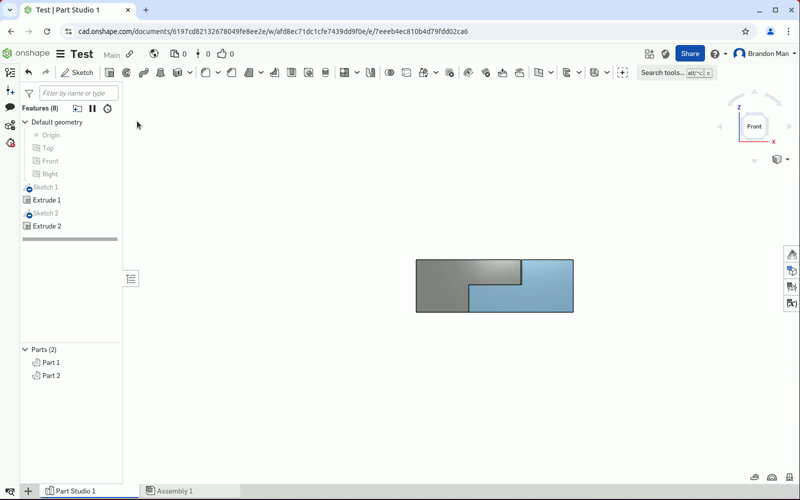
key(shift+h)
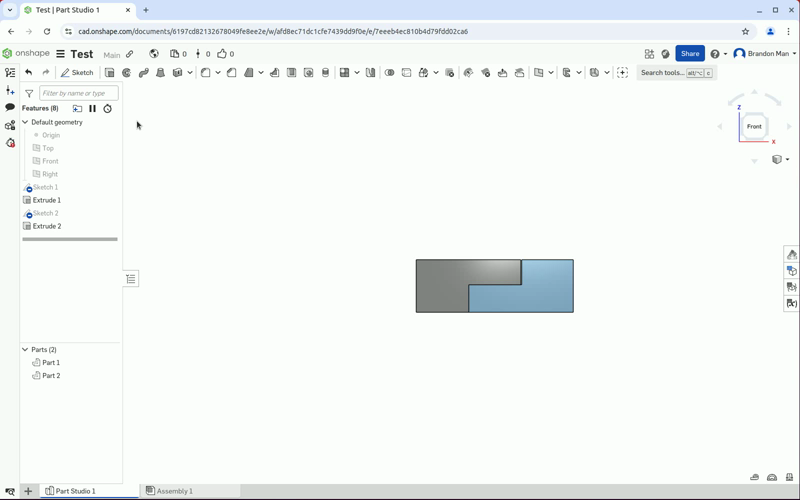
key(shift+h)
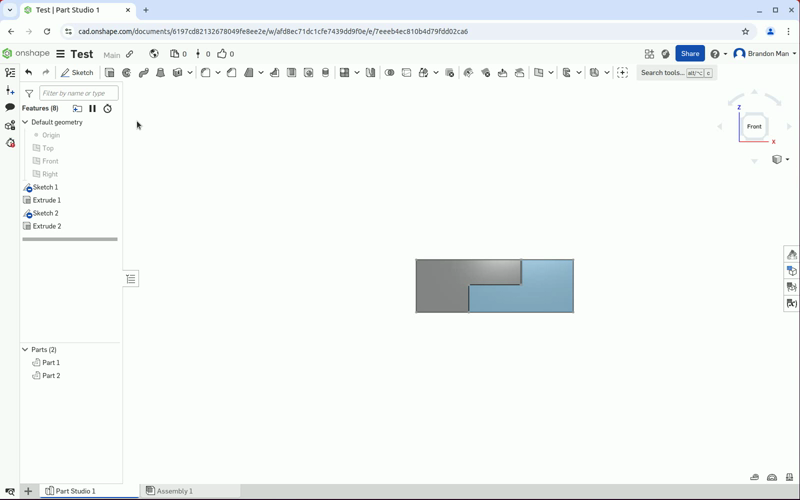
key(shift+7)
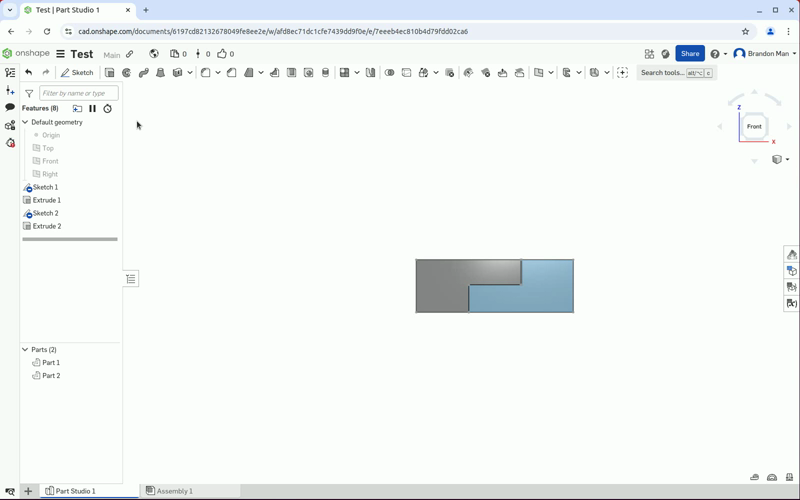
key(left, 2)
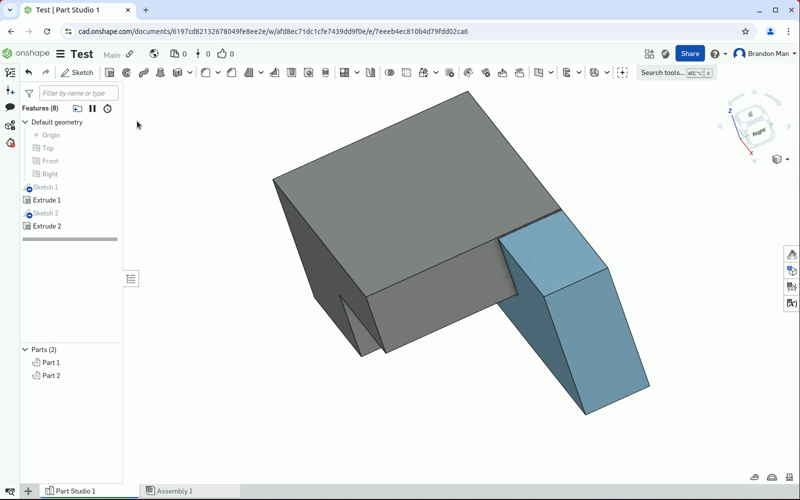
key(down, 2)
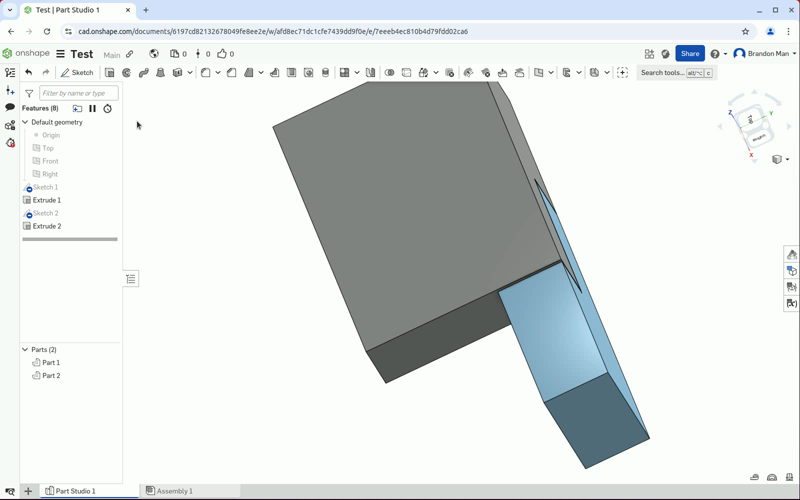
key(up, 2)
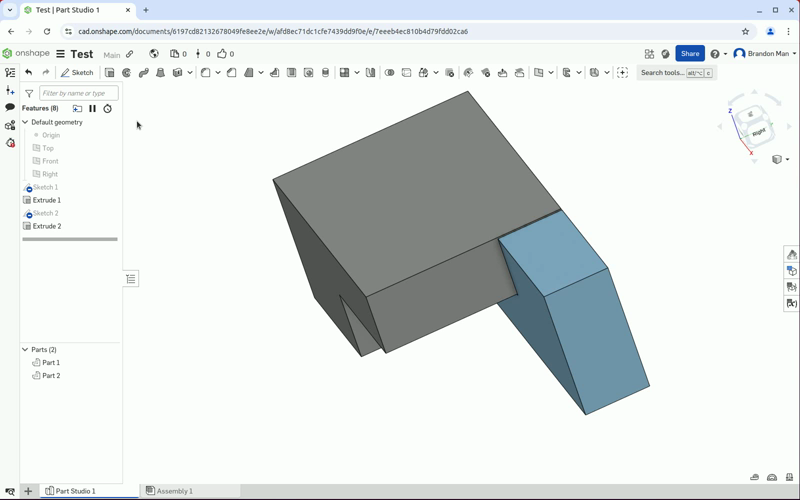
key(right, 2)
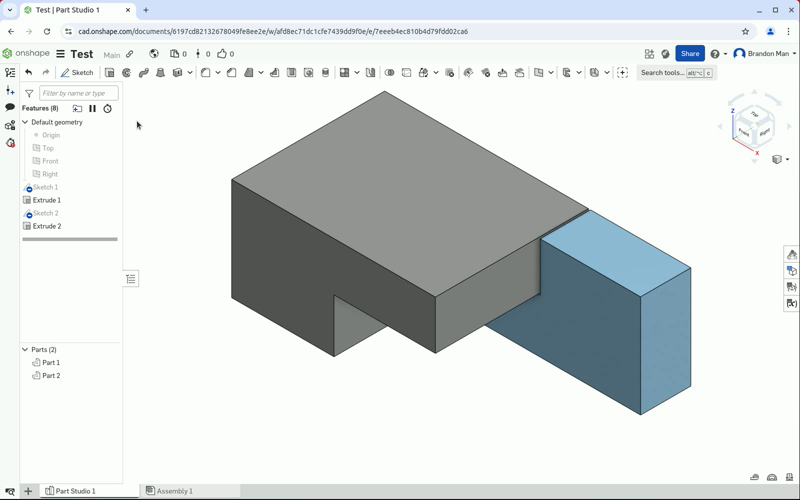
mouse_move(73, 189)
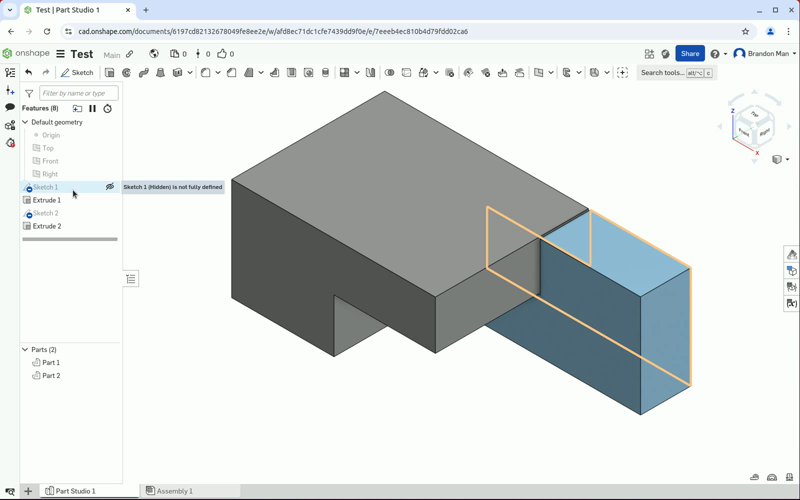
click(73, 189)